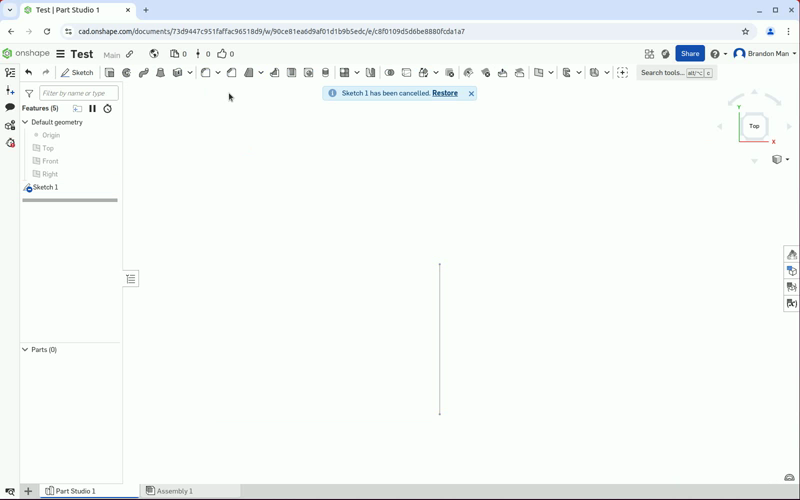
key(shift+h)
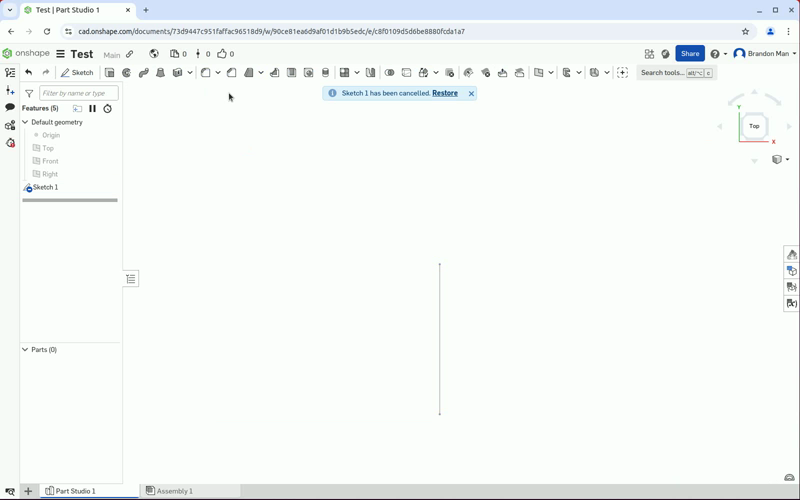
key(shift+s)
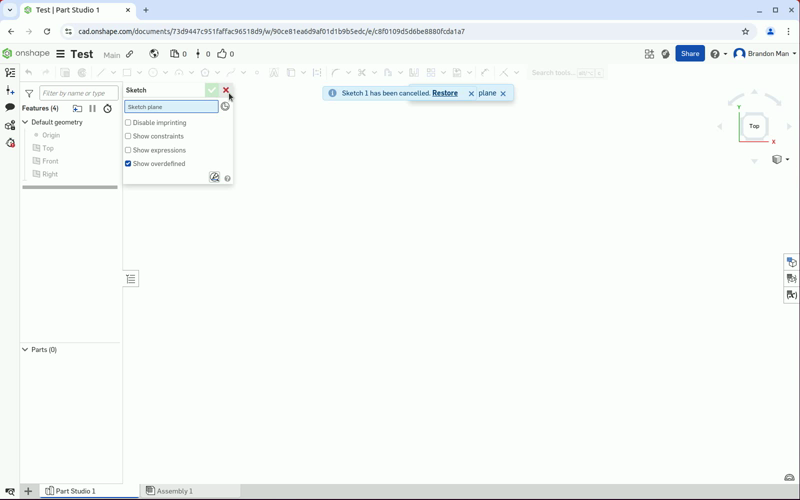
mouse_move(73, 150)
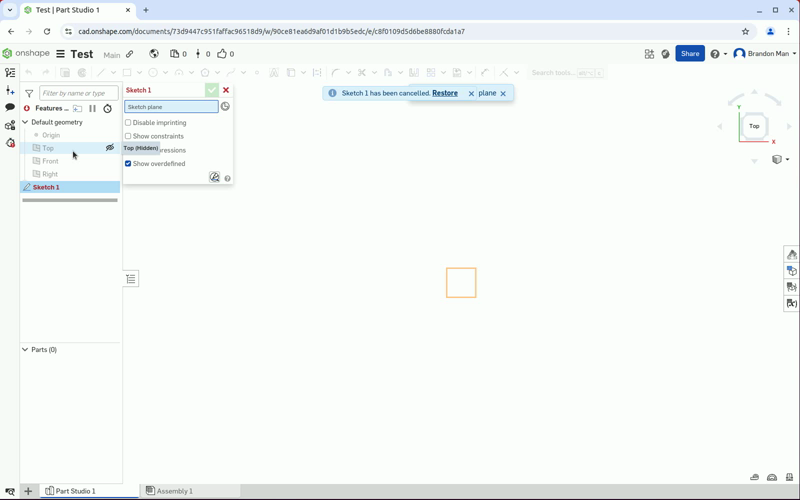
click(73, 150)
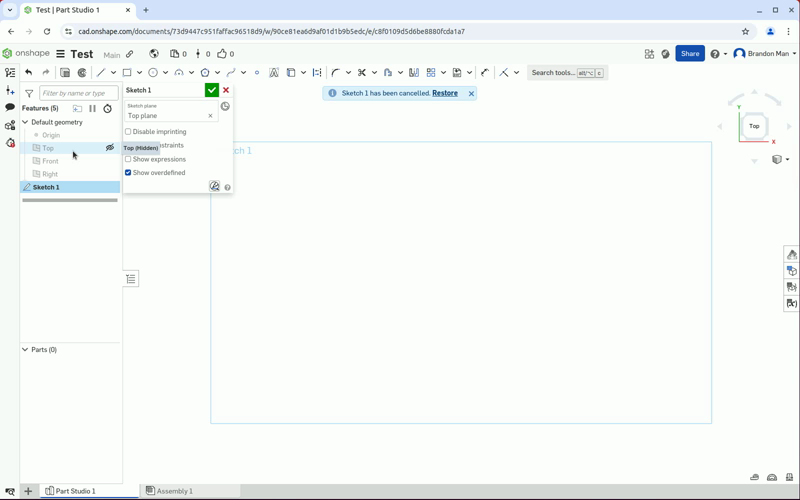
mouse_move(73, 352)
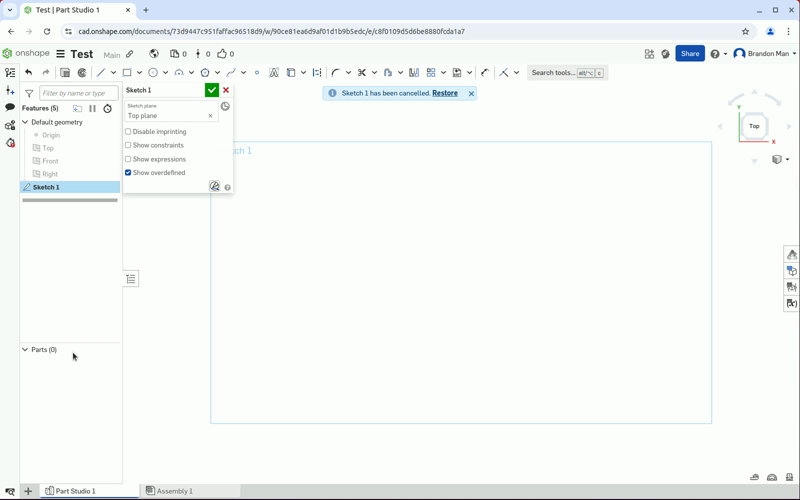
key(y)
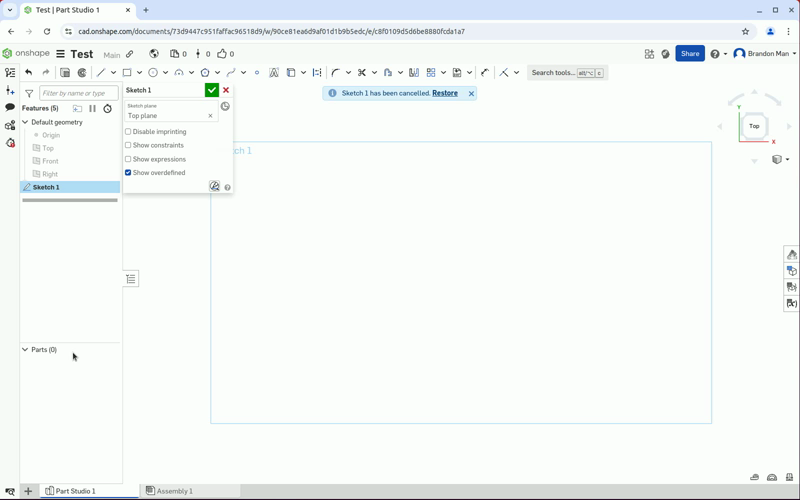
key(l)
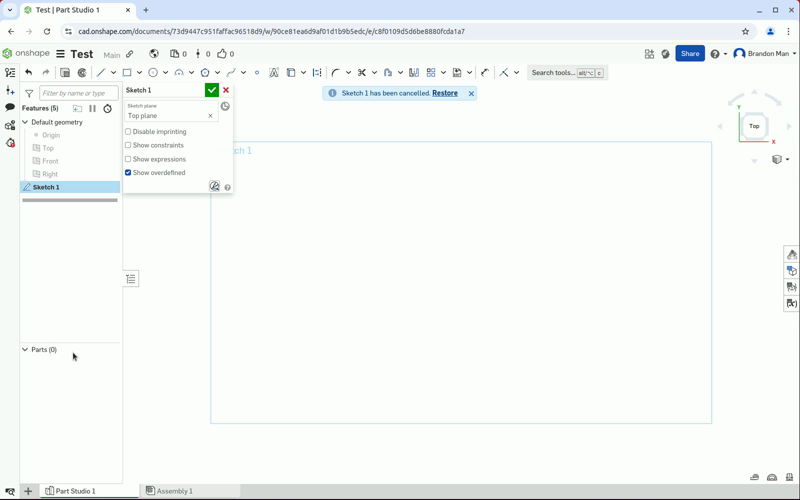
key_down(shift)
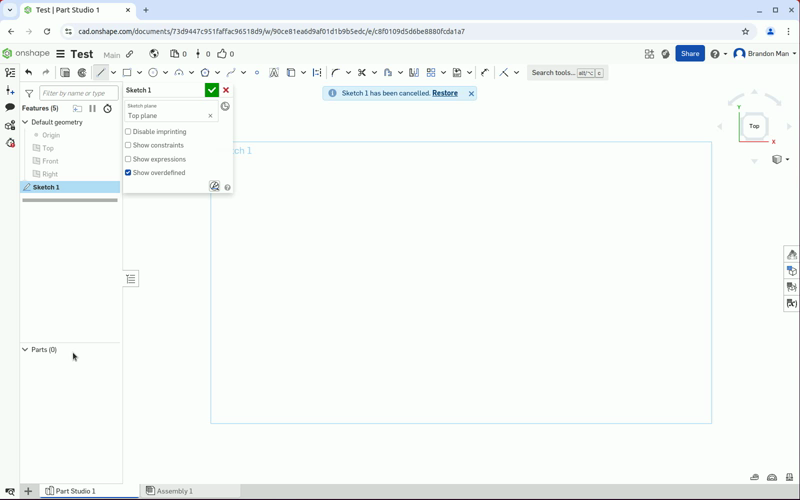
mouse_move(460, 282)
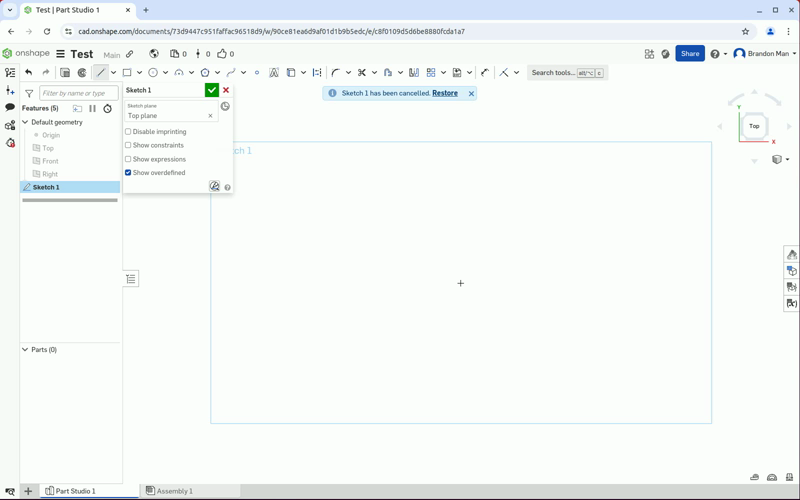
click(460, 282)
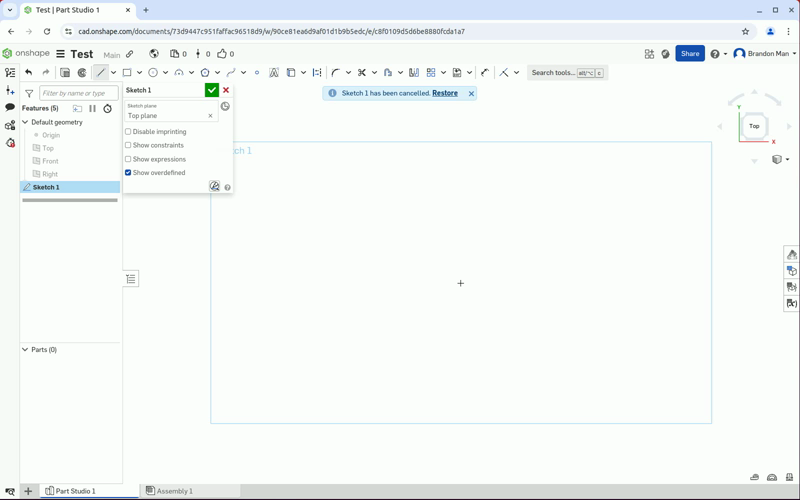
key_up(shift)
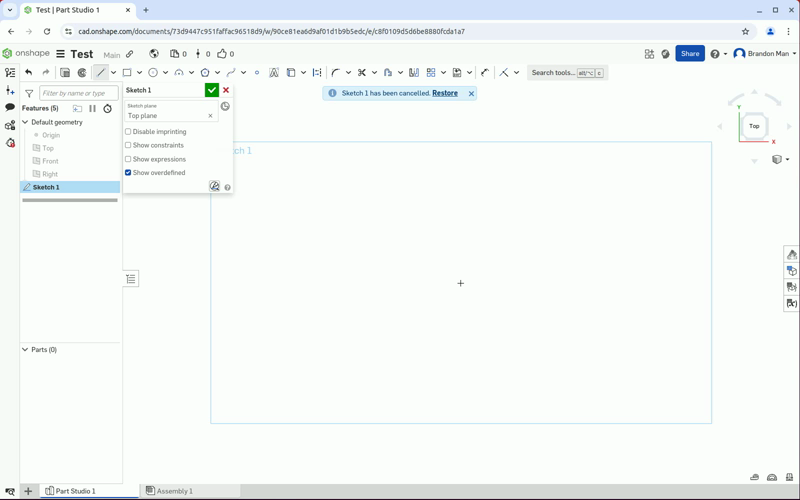
key_down(shift)
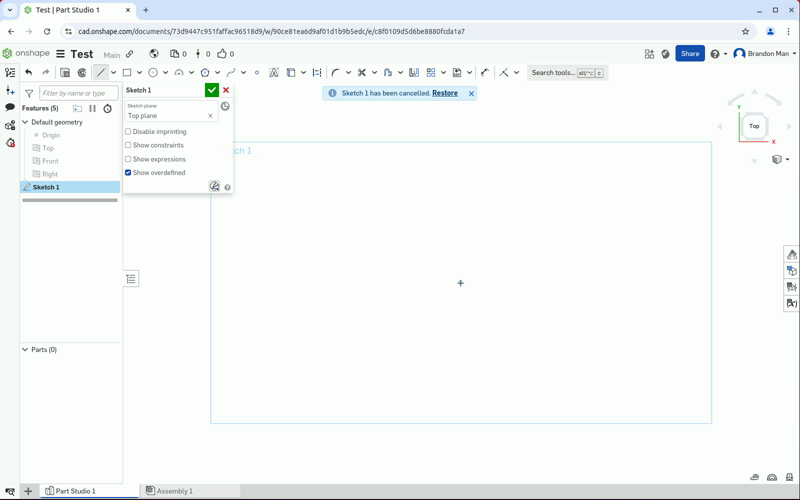
mouse_move(573, 282)
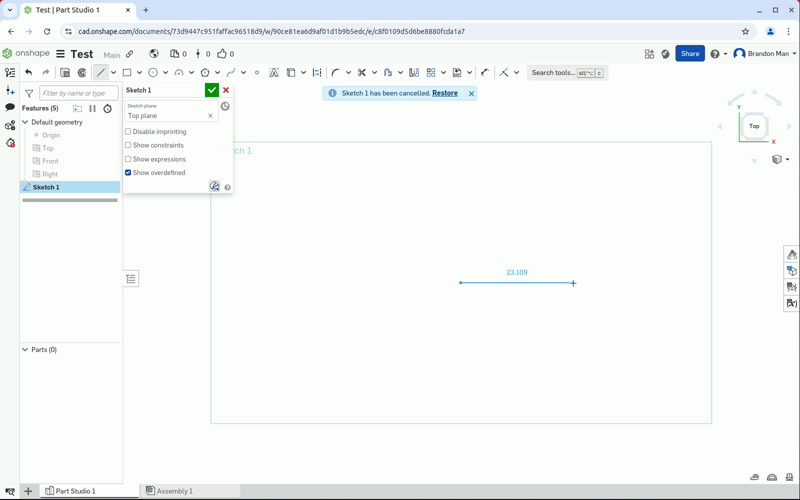
click(573, 282)
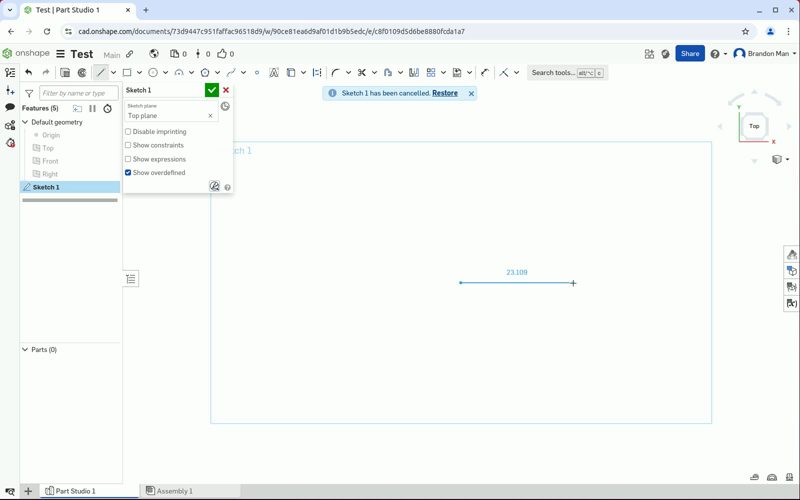
key_up(shift)
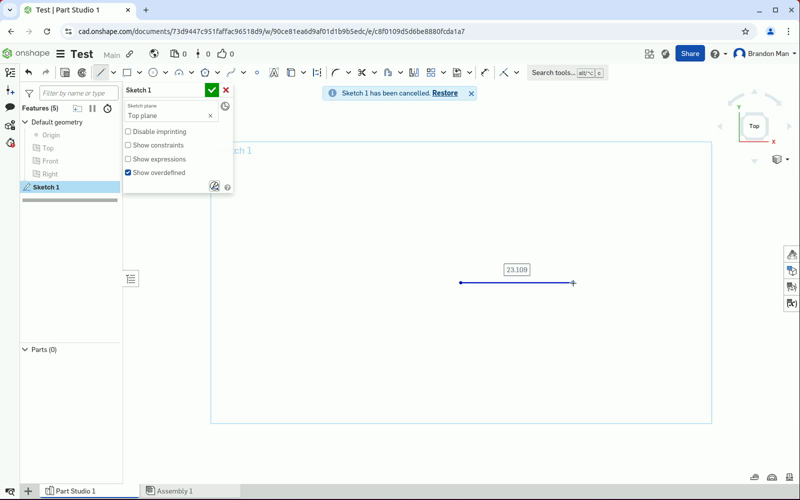
key_down(shift)
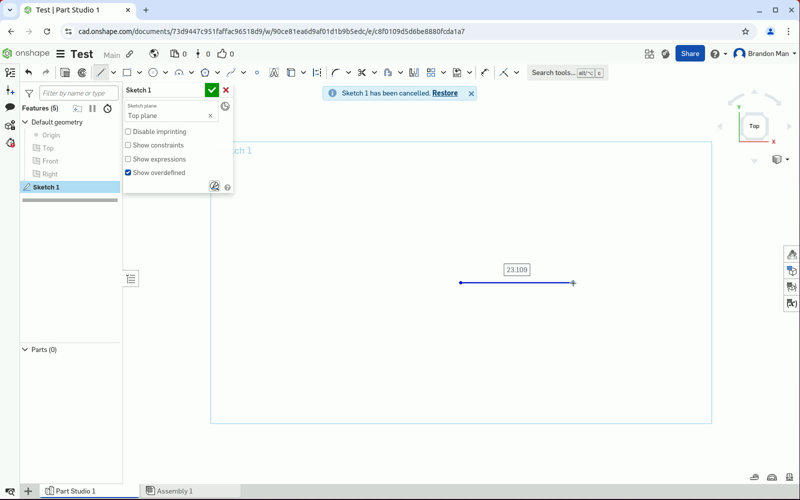
mouse_move(573, 208)
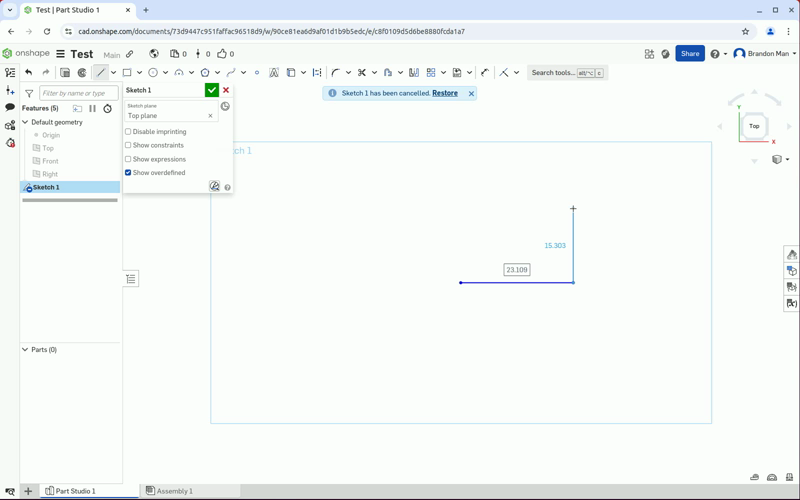
click(573, 208)
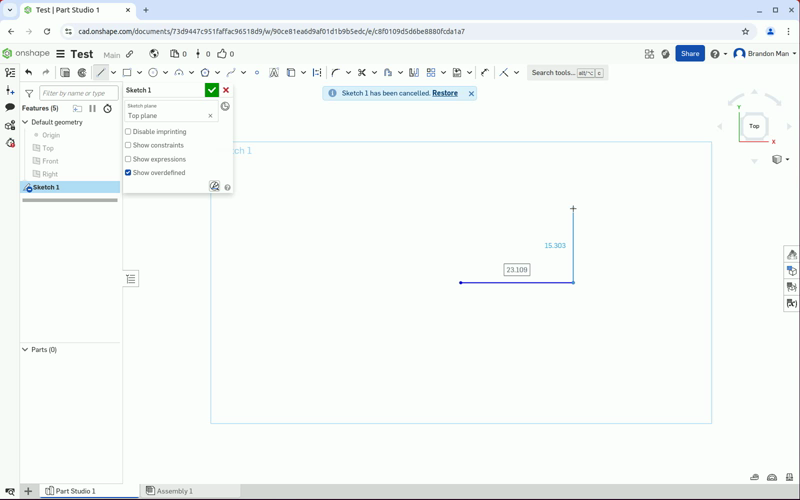
key_up(shift)
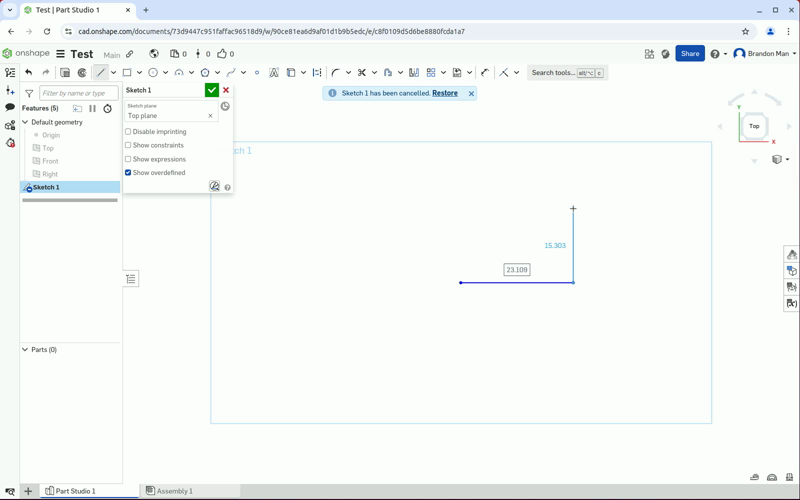
key_down(shift)
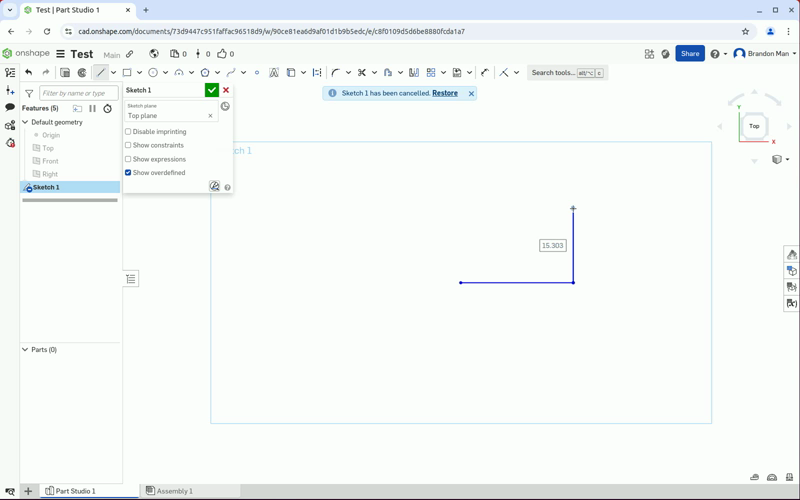
mouse_move(460, 208)
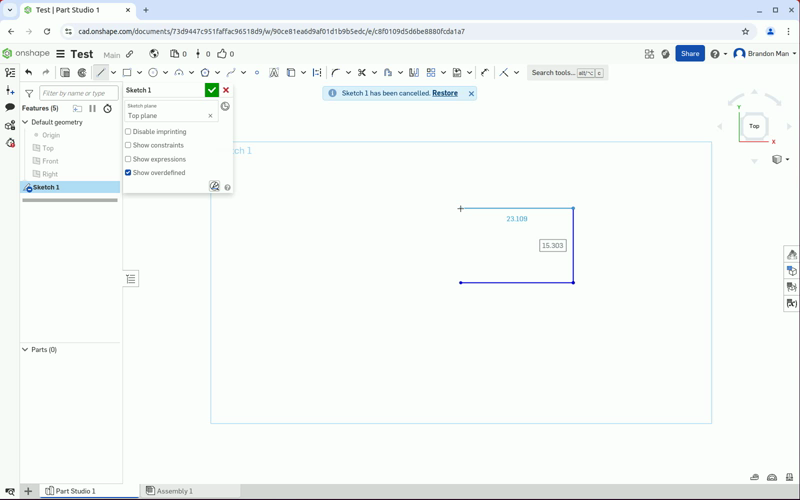
click(460, 208)
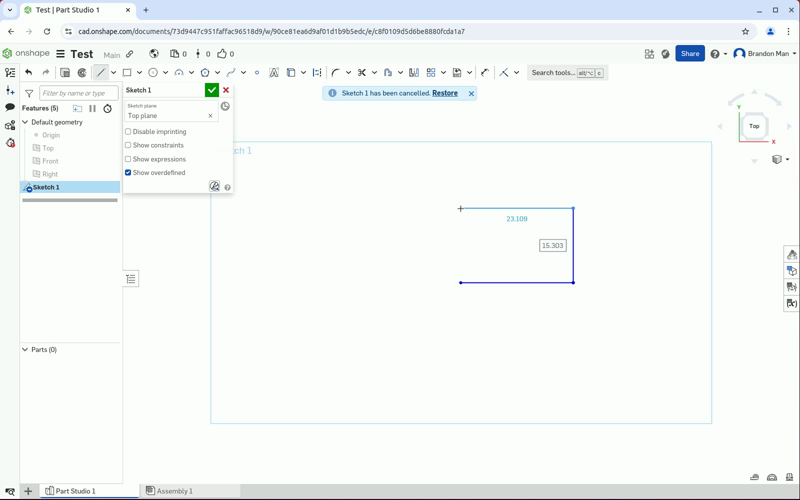
key_up(shift)
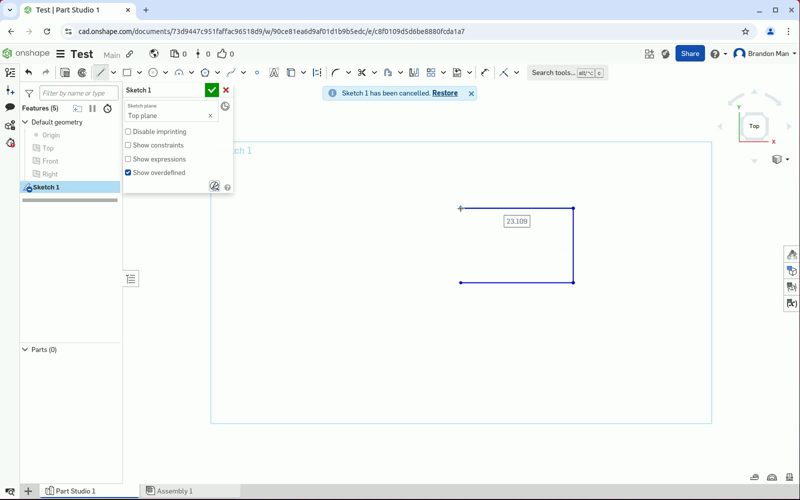
key_down(shift)
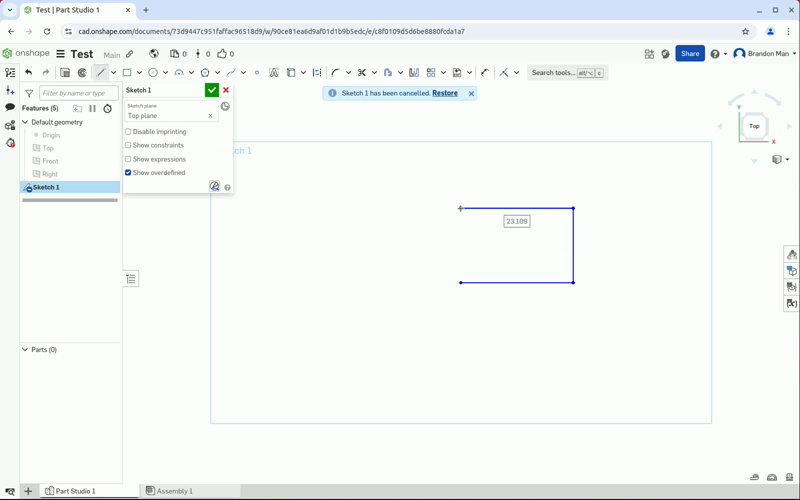
mouse_move(460, 282)
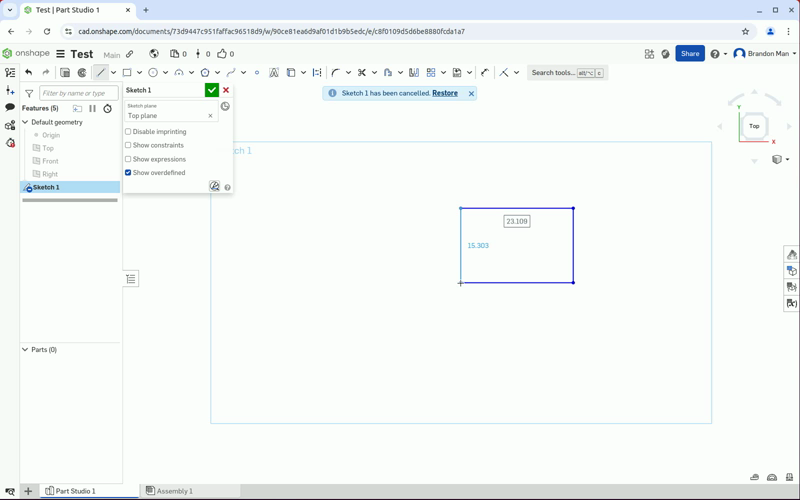
key_up(shift)
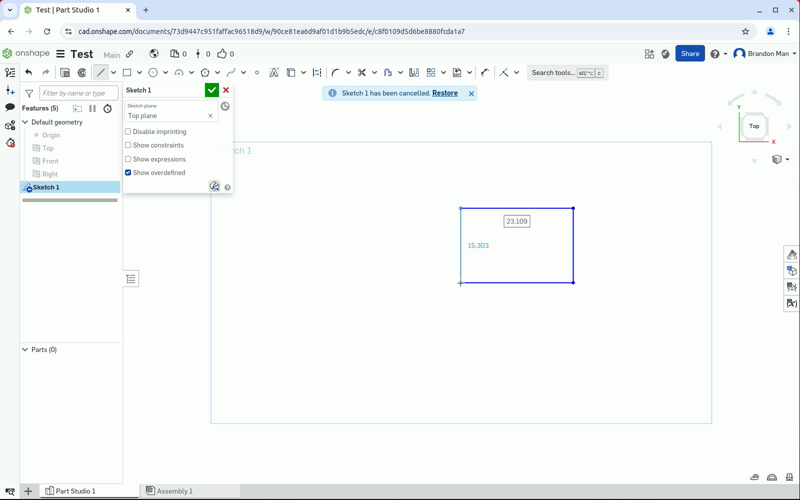
click(460, 282)
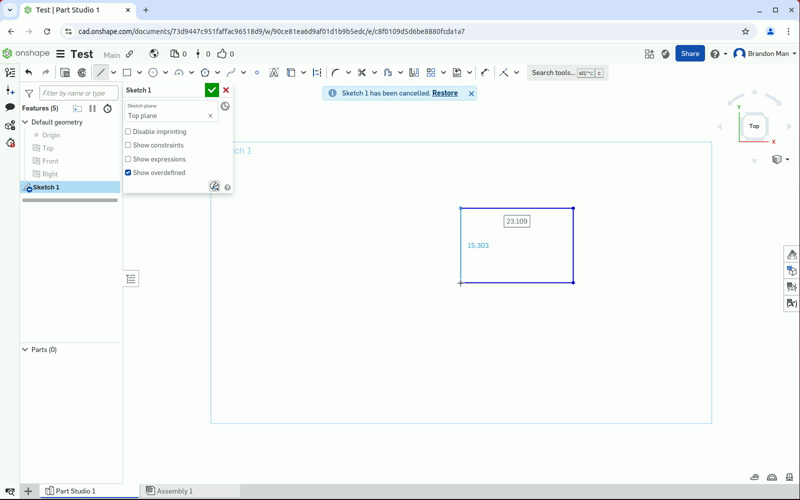
key(esc)
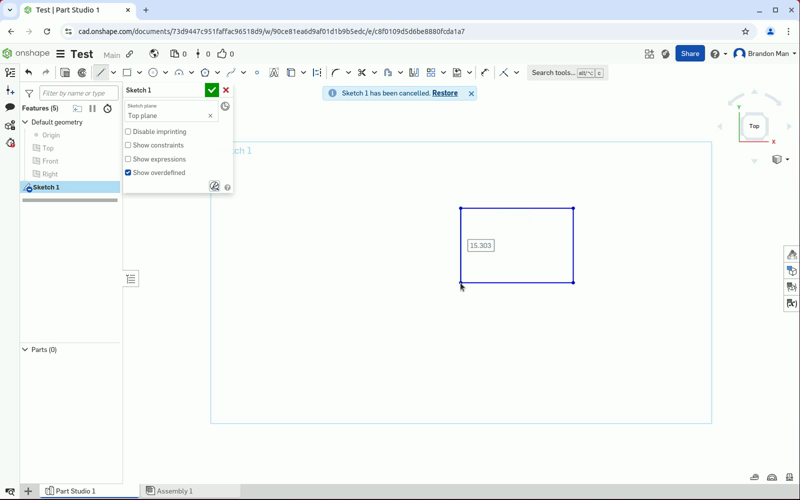
mouse_move(549, 260)
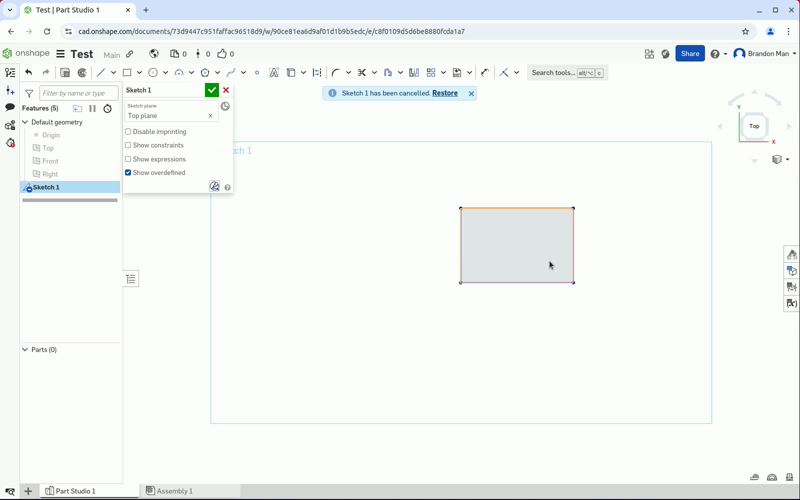
click(549, 260)
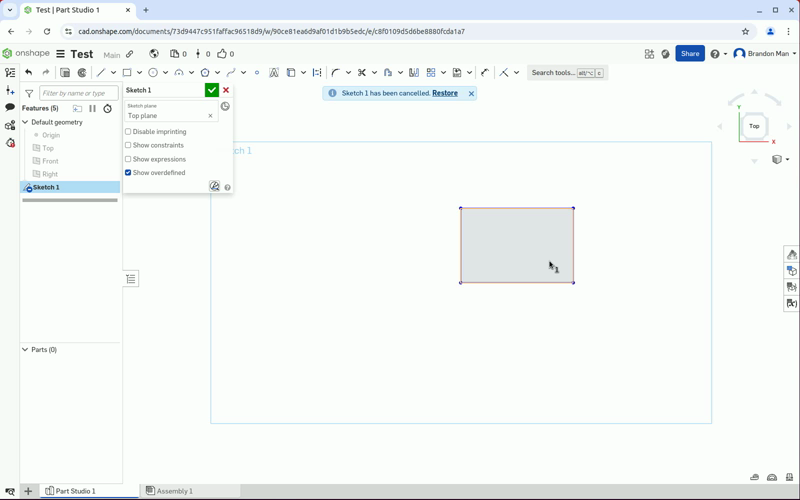
mouse_move(73, 352)
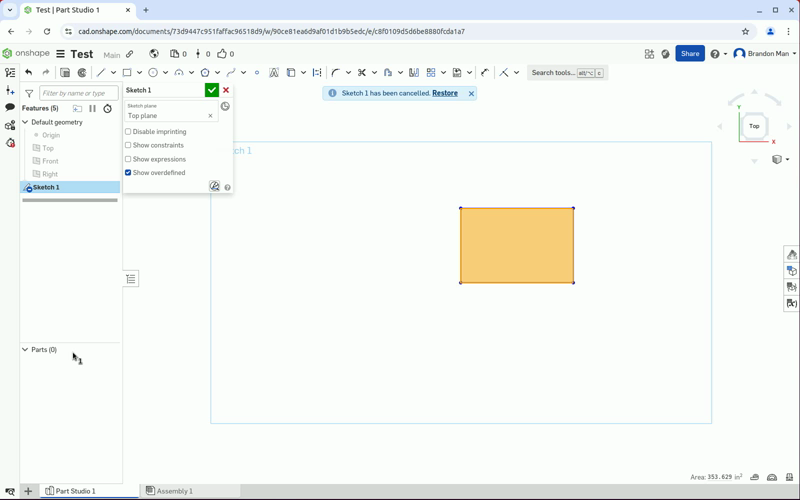
key(shift+y)
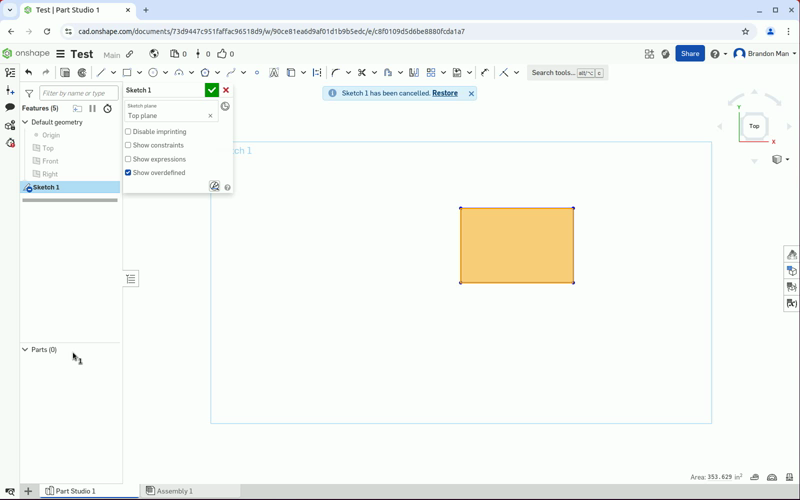
key(shift+e)
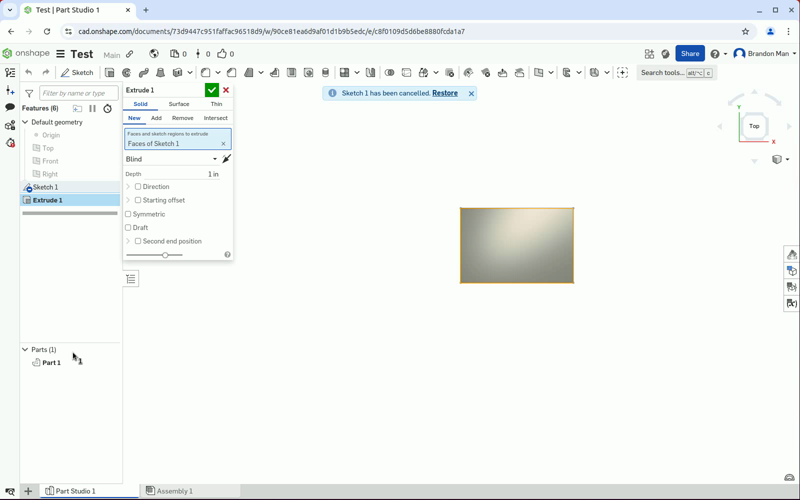
mouse_move(143, 106)
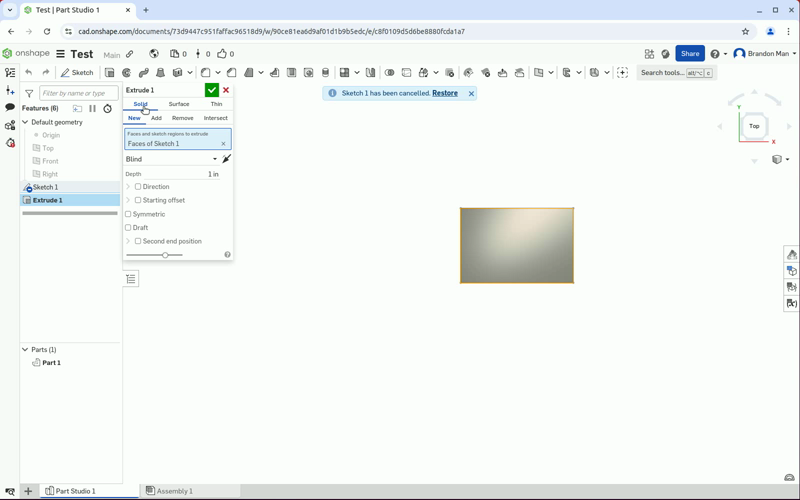
click(143, 106)
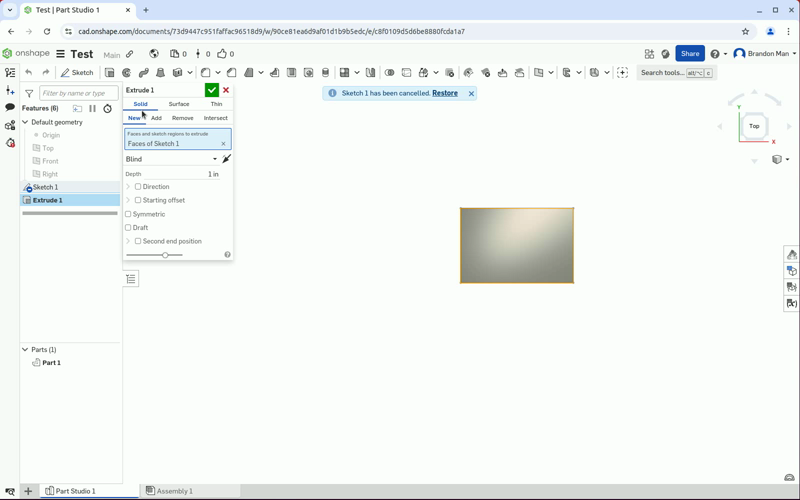
mouse_move(137, 120)
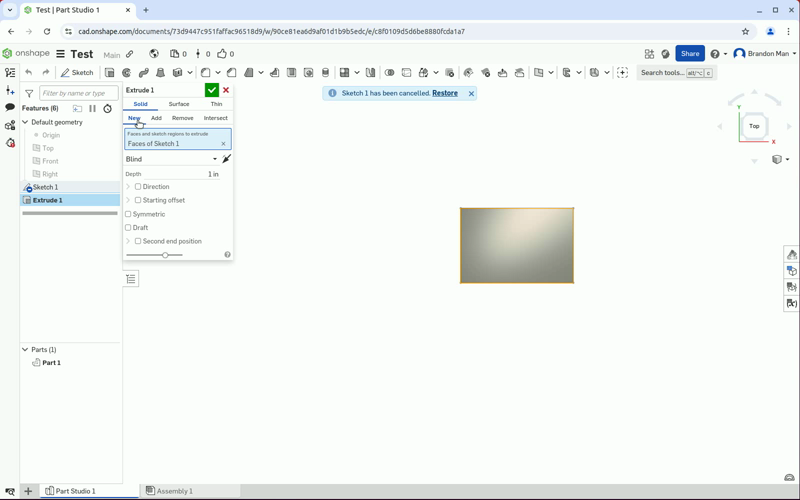
click(137, 120)
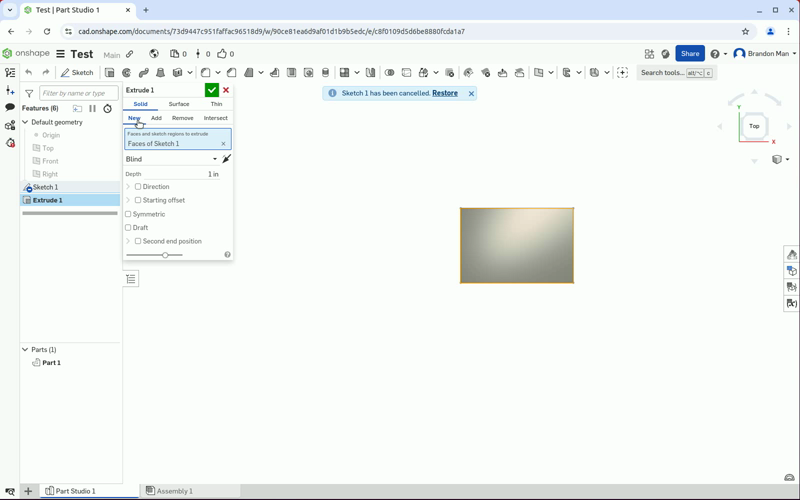
key(tab, 4)
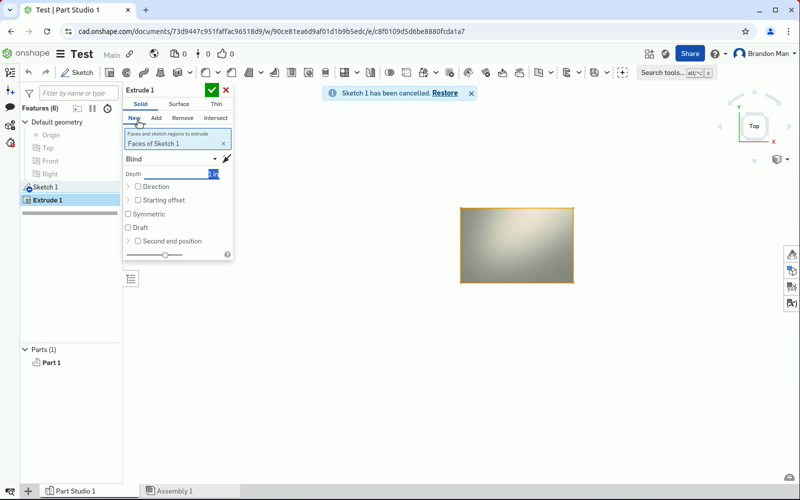
text(15.405)
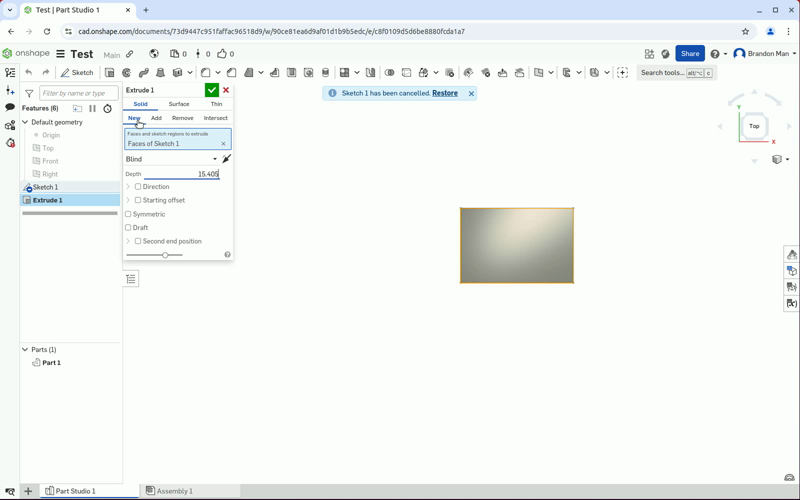
key(enter)
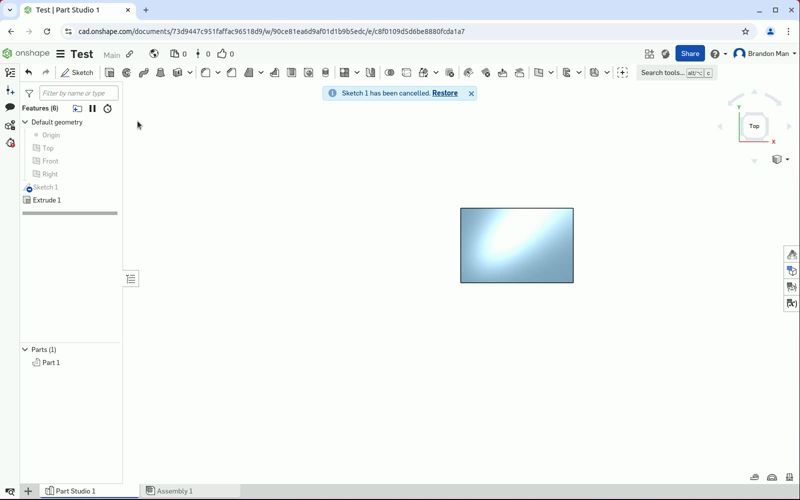
key(shift+h)
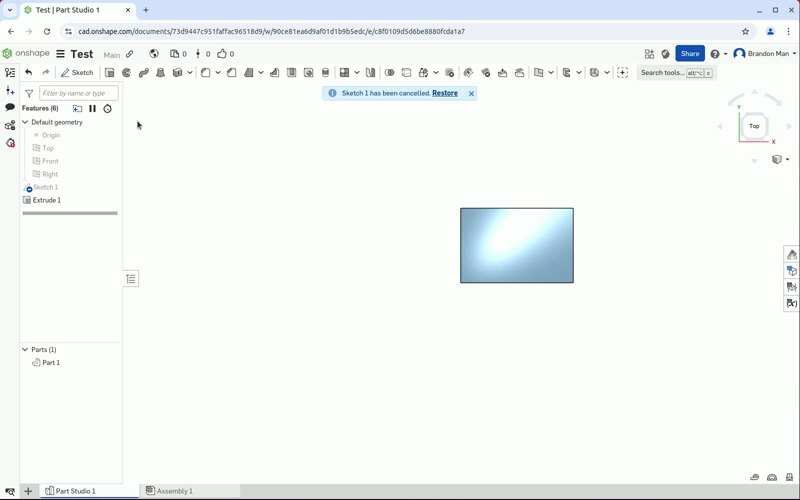
key(shift+h)
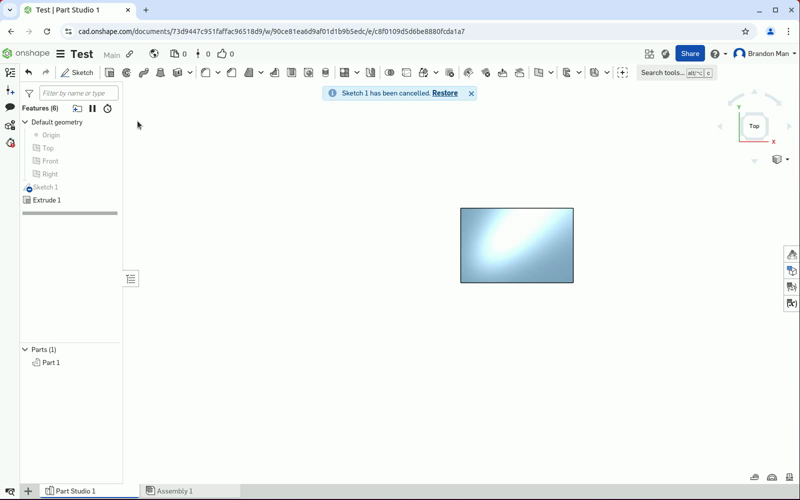
mouse_move(73, 189)
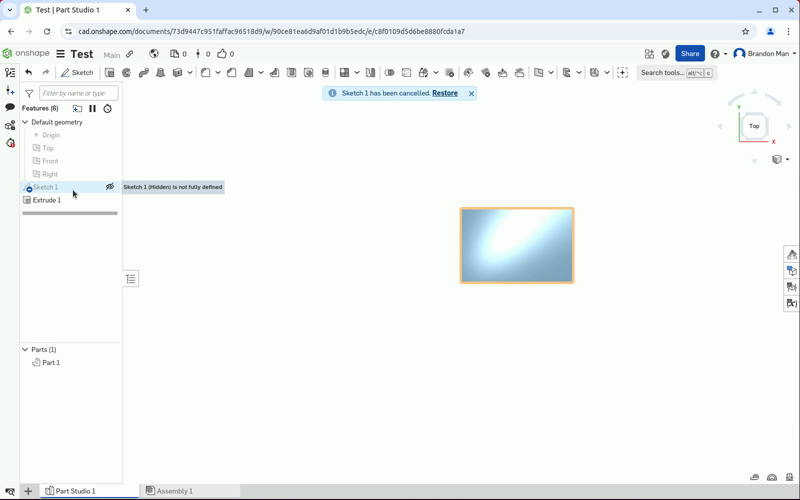
click(73, 189)
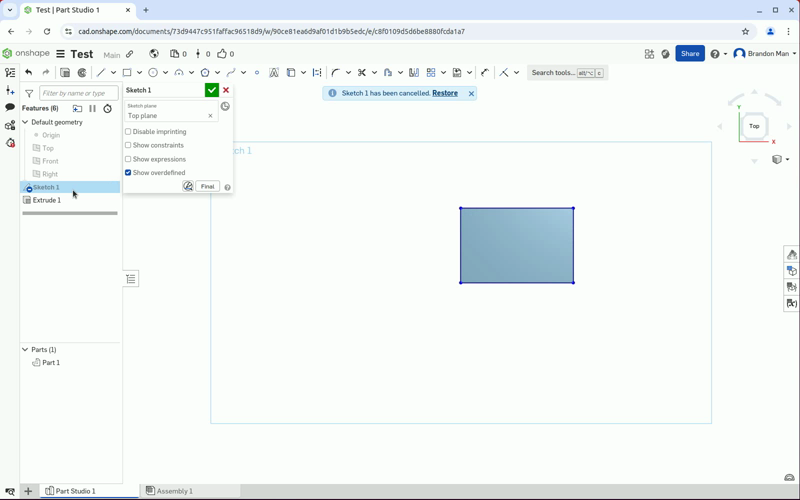
mouse_move(229, 92)
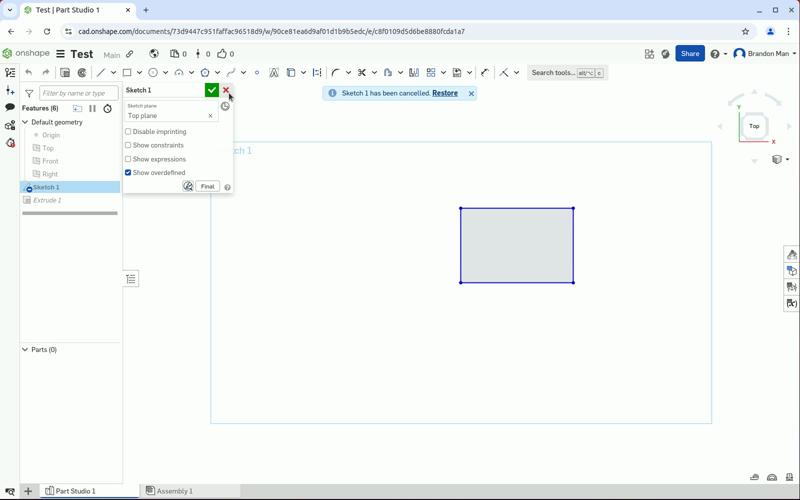
click(229, 92)
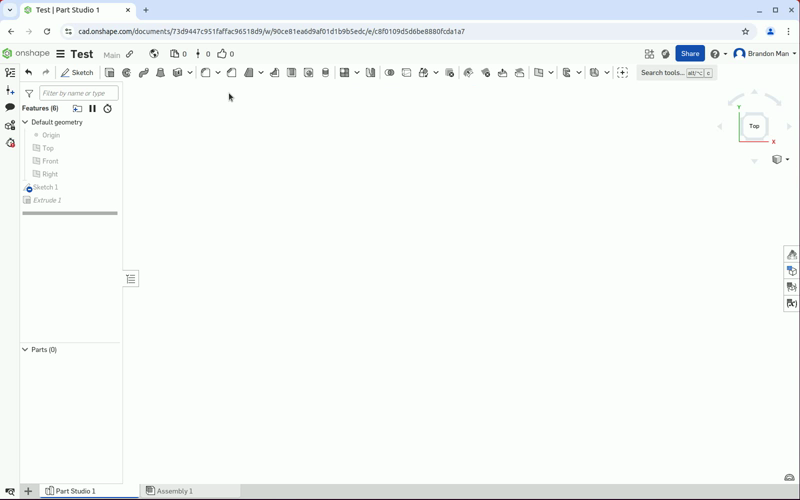
mouse_move(73, 352)
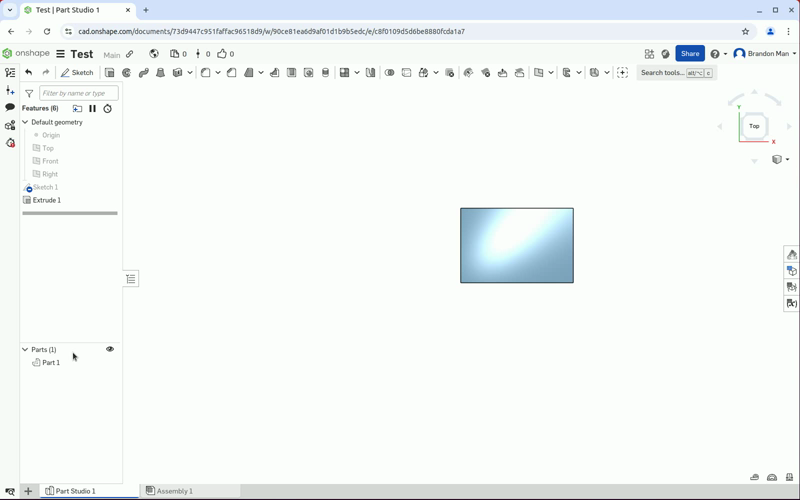
key(y)
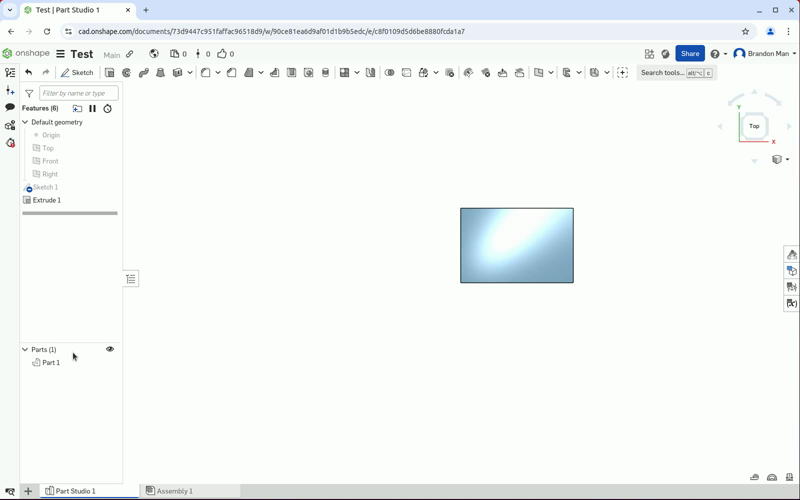
key(shift+p)
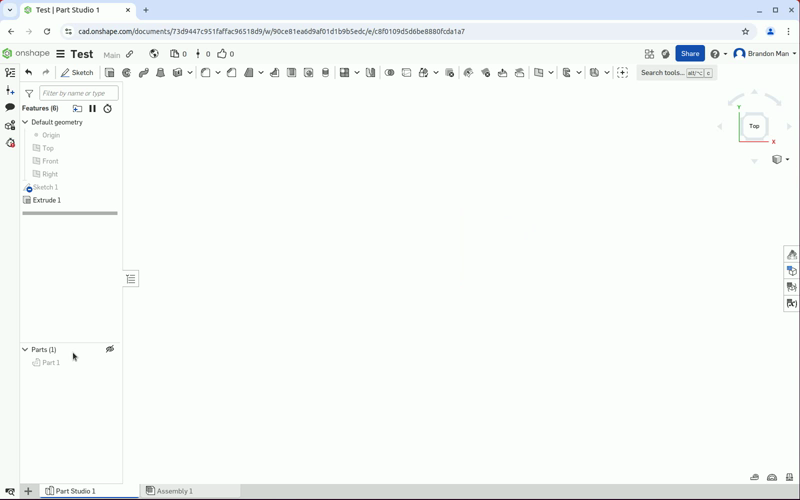
key(space)
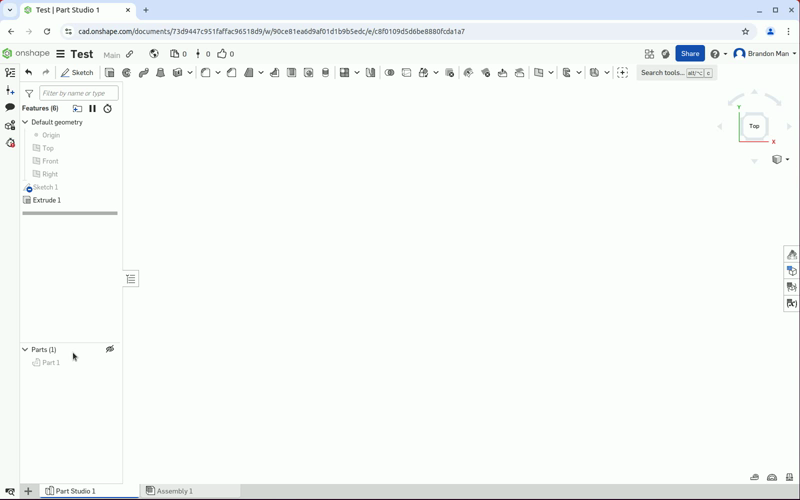
key_down(shift)
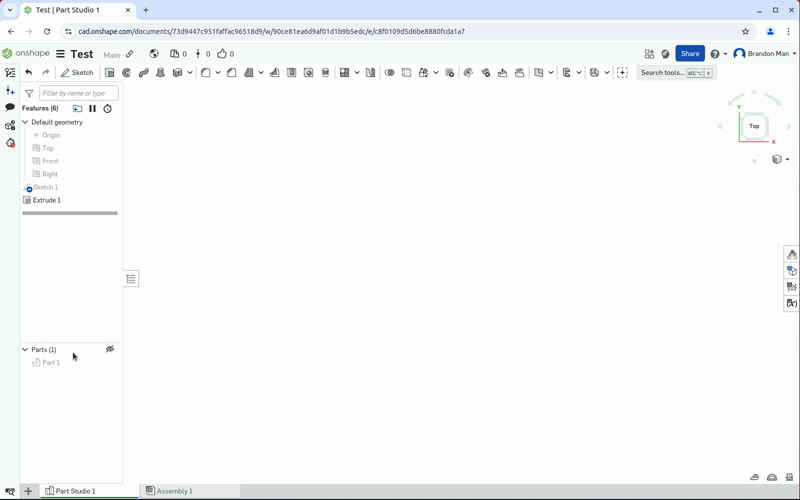
key(up)
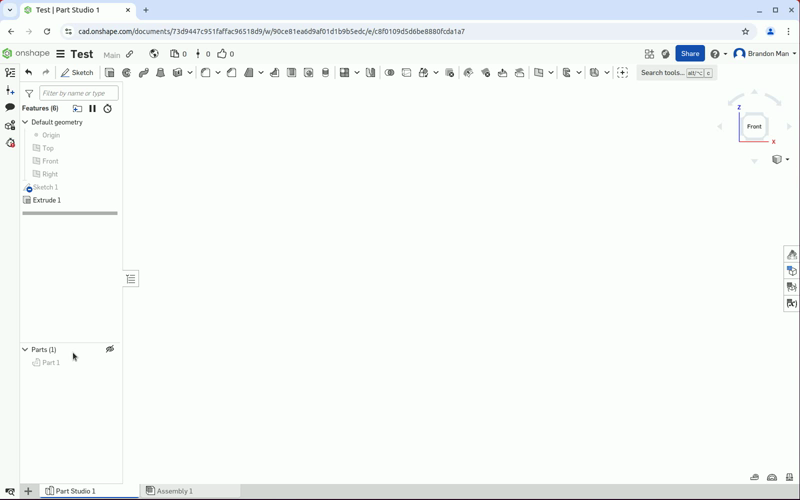
key_up(shift)
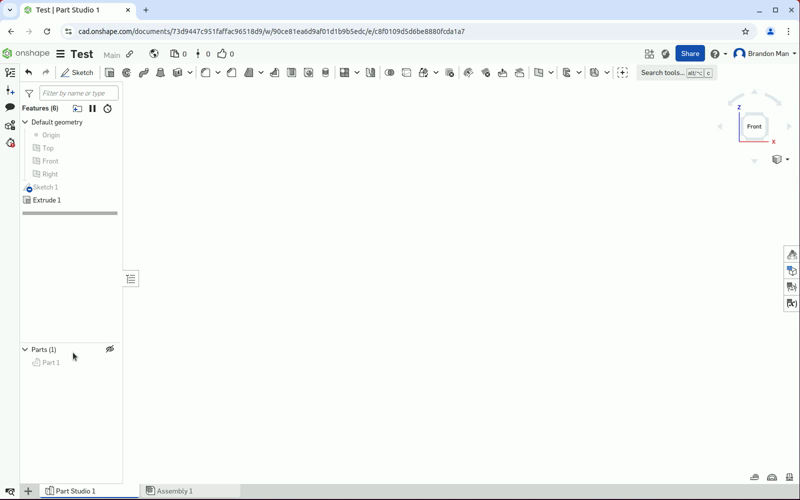
key(space)
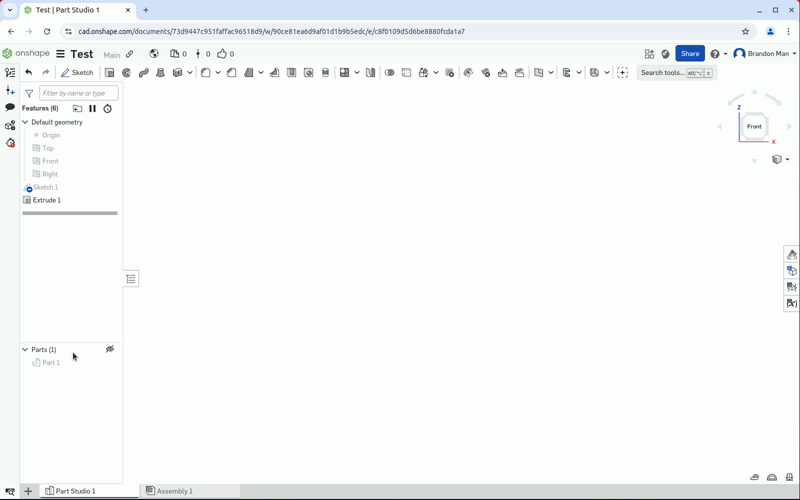
key_down(shift)
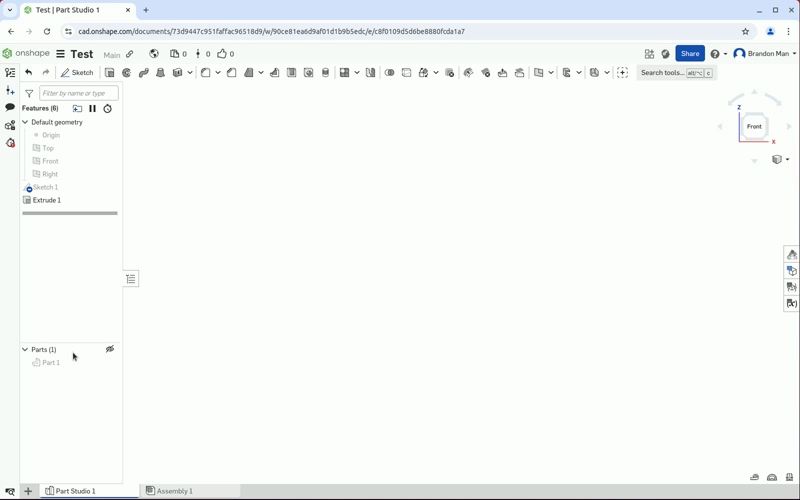
key(left)
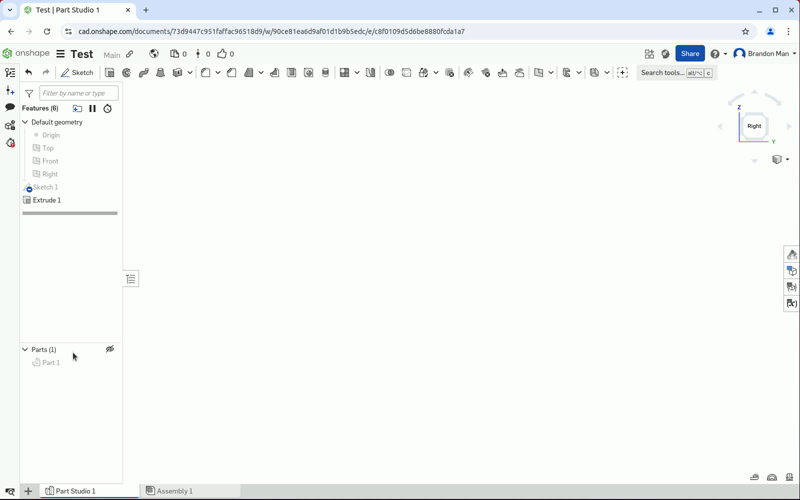
key_up(shift)
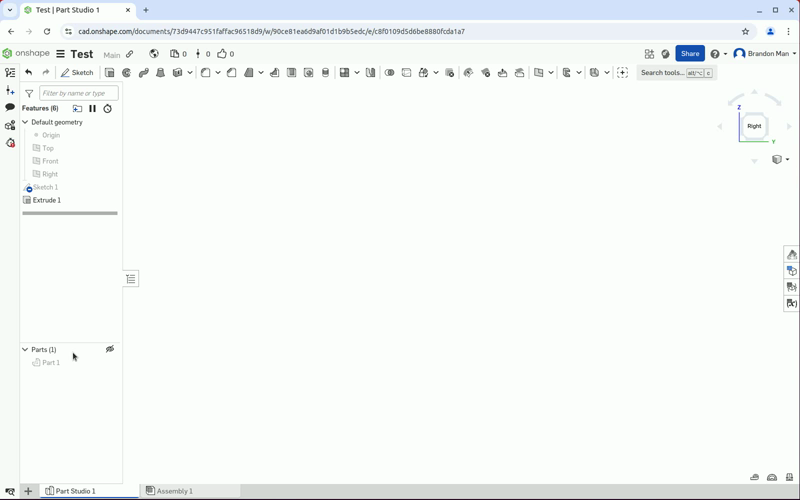
mouse_move(73, 352)
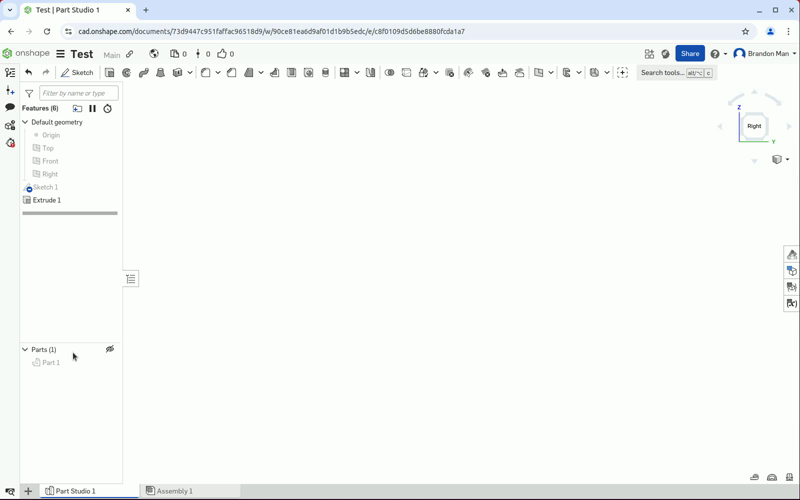
key(shift+y)
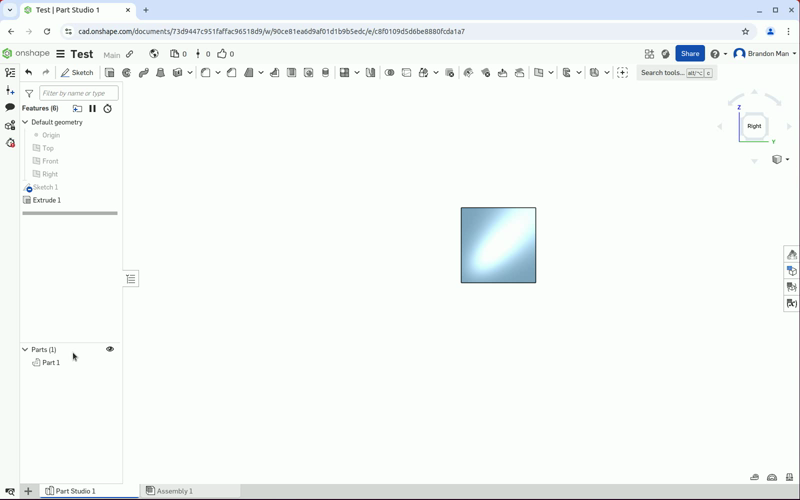
mouse_move(541, 75)
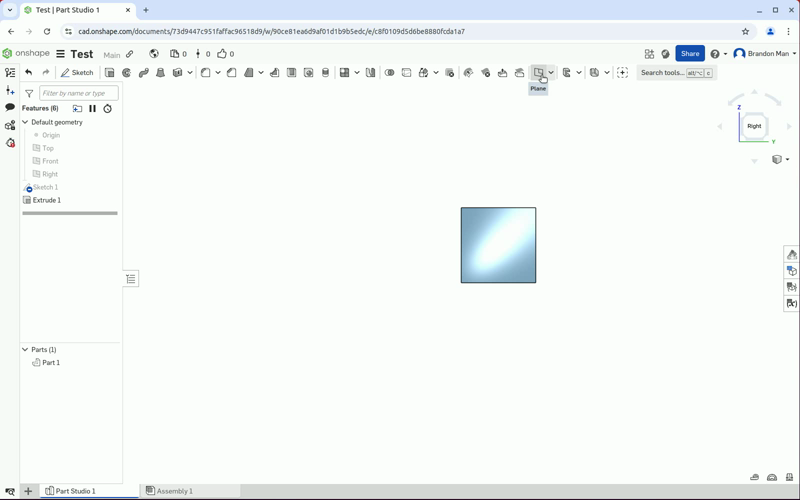
click(541, 75)
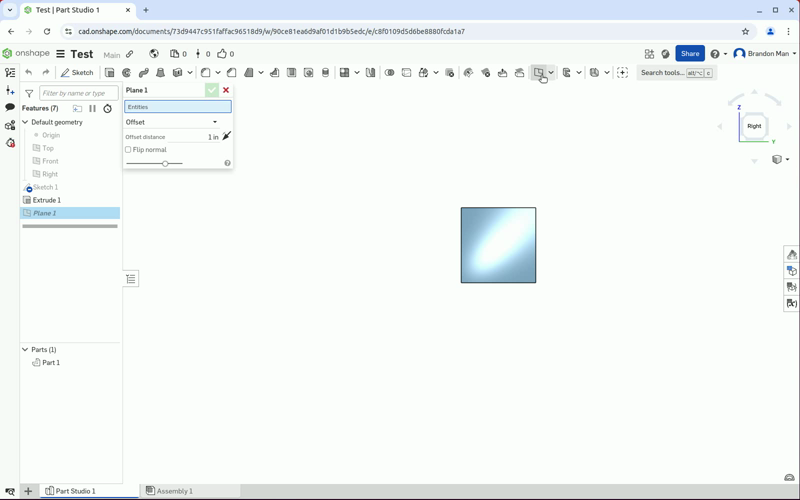
mouse_move(73, 176)
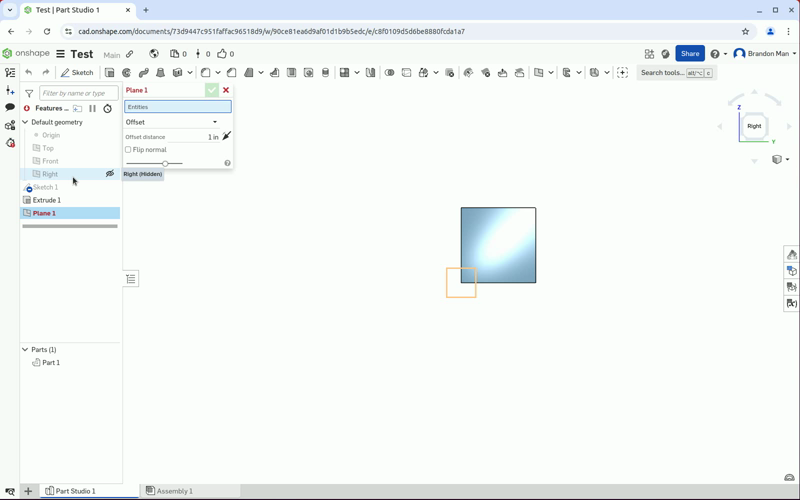
click(73, 176)
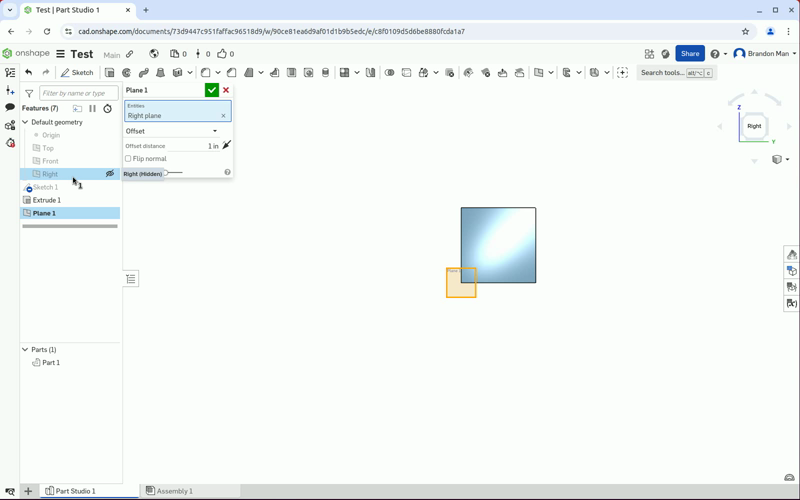
key(tab, 2)
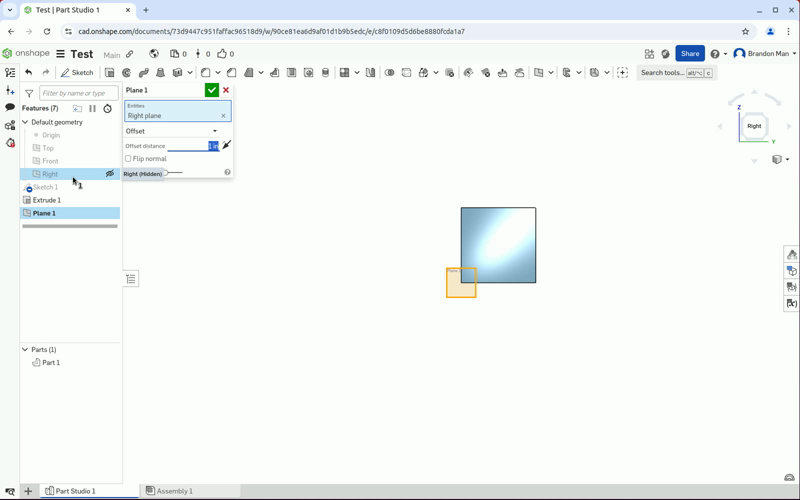
text(23.108)
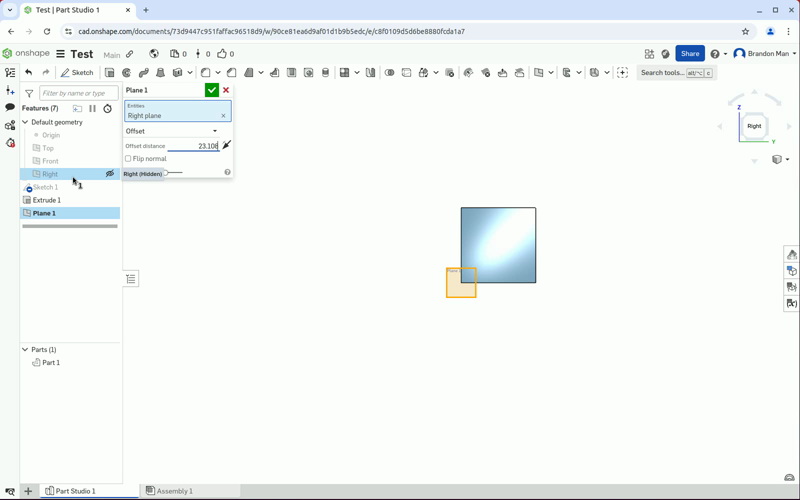
key(enter, 2)
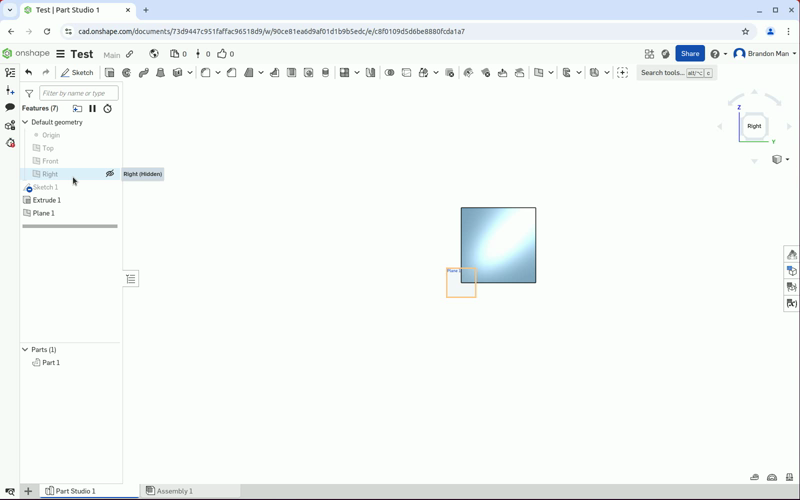
key(shift+s)
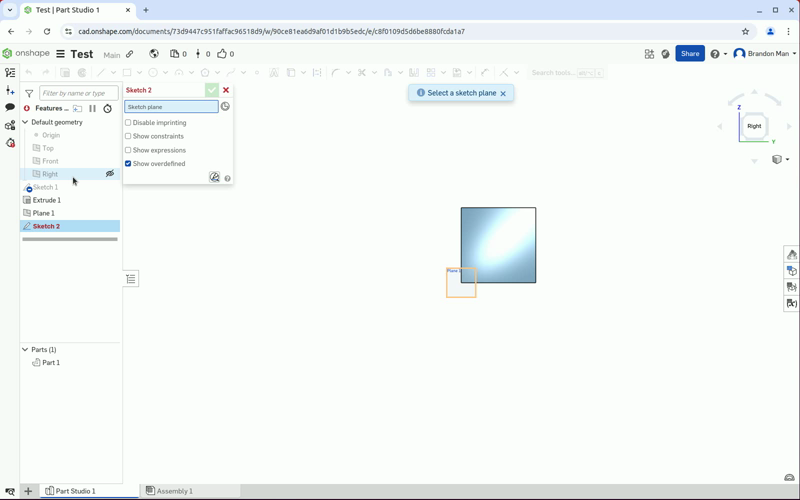
mouse_move(73, 215)
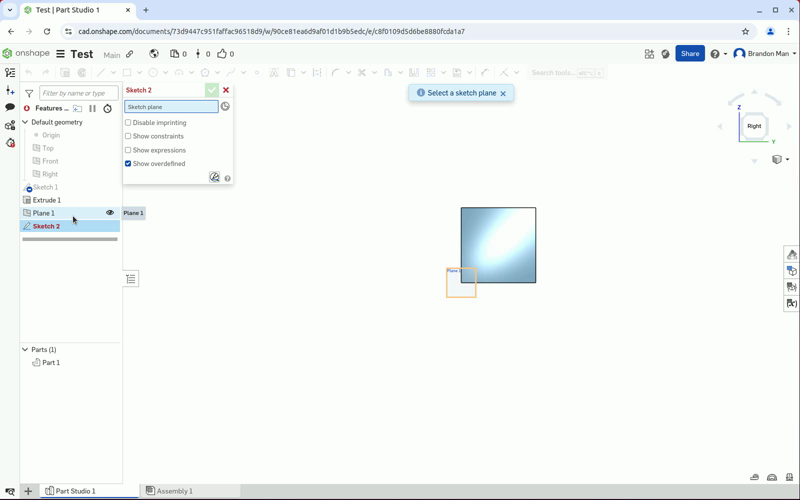
click(73, 215)
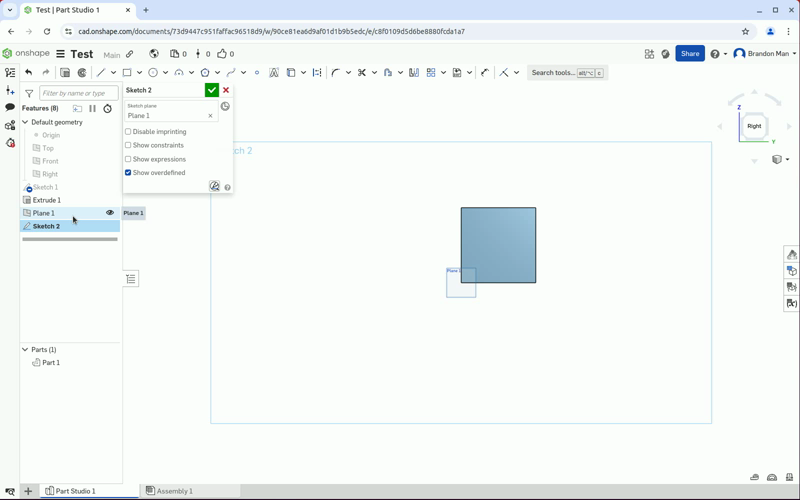
mouse_move(73, 352)
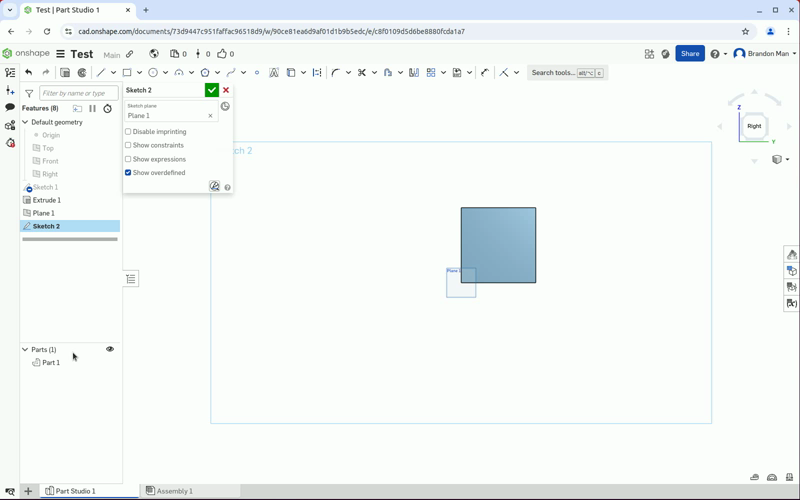
key(y)
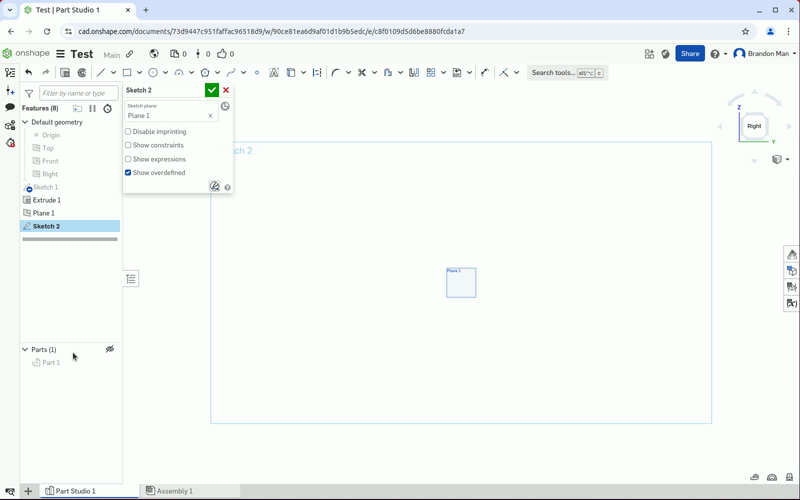
key(l)
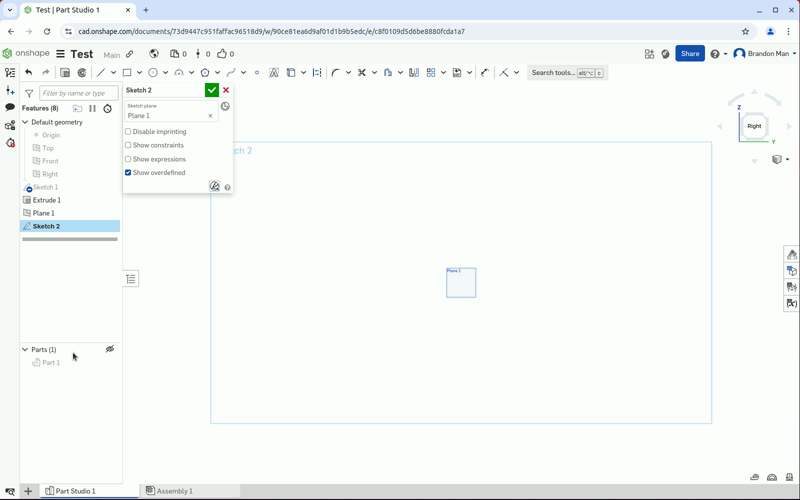
key_down(shift)
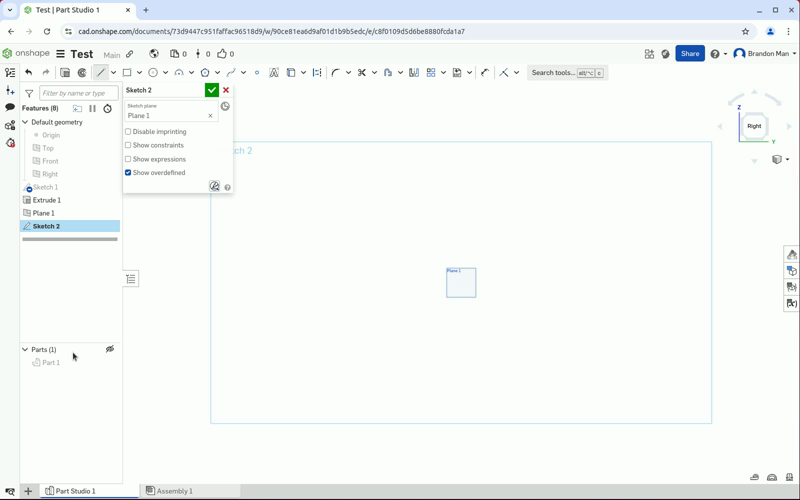
mouse_move(460, 264)
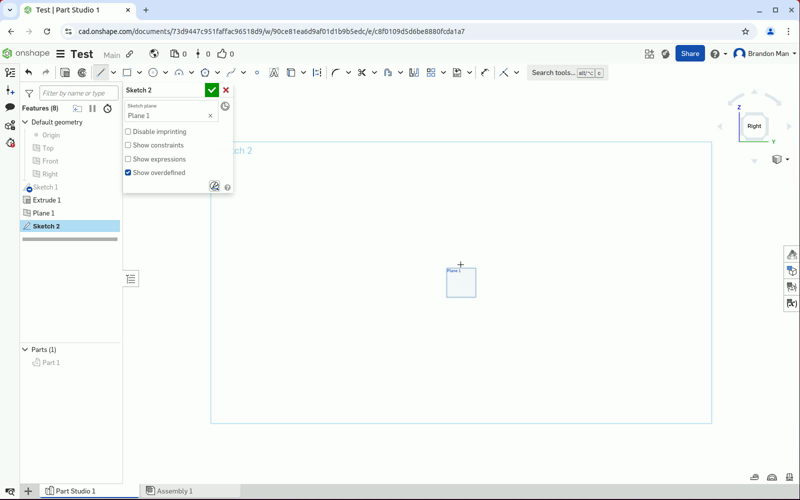
click(460, 264)
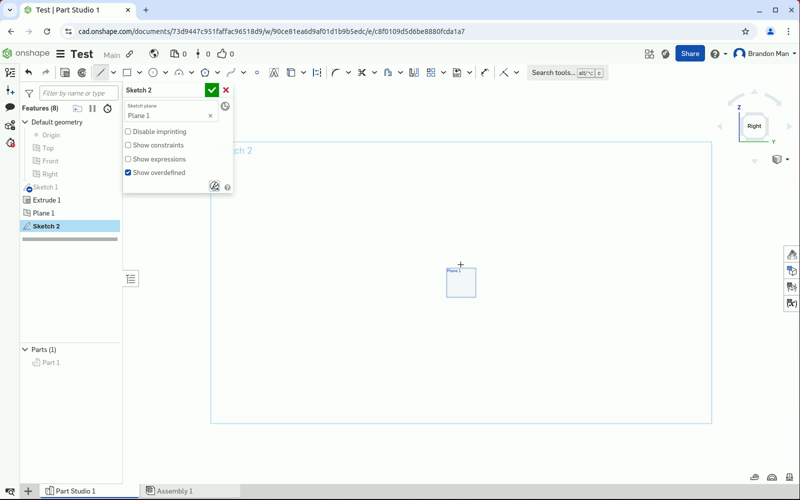
key_up(shift)
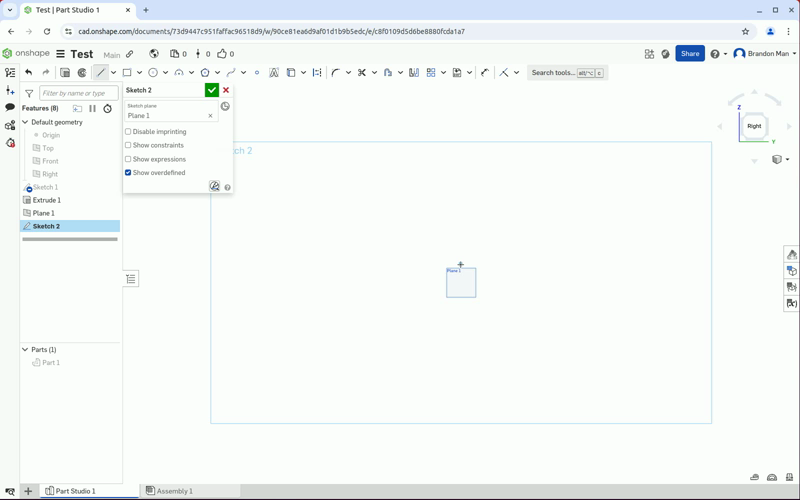
key_down(shift)
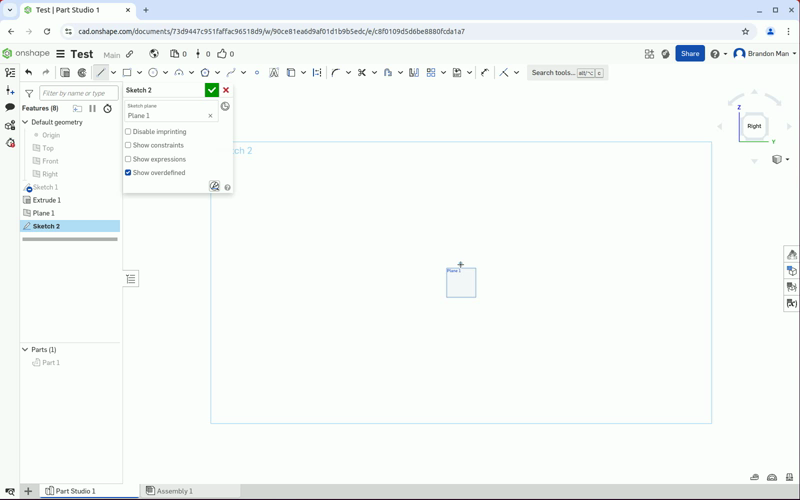
mouse_move(536, 226)
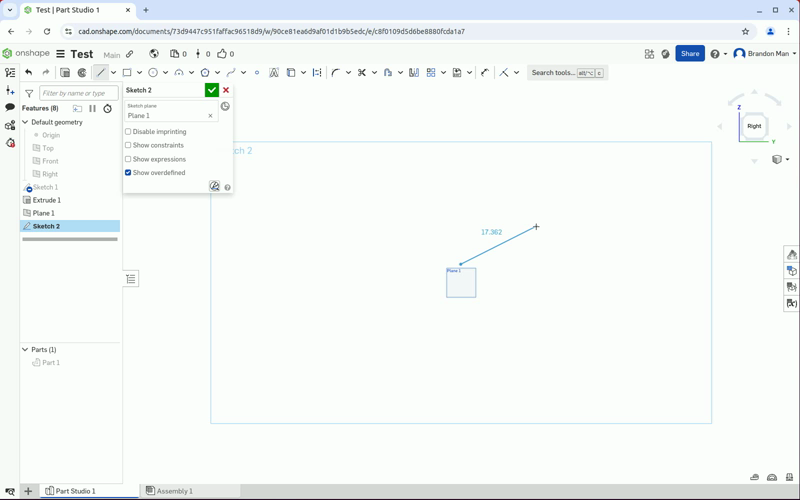
click(536, 226)
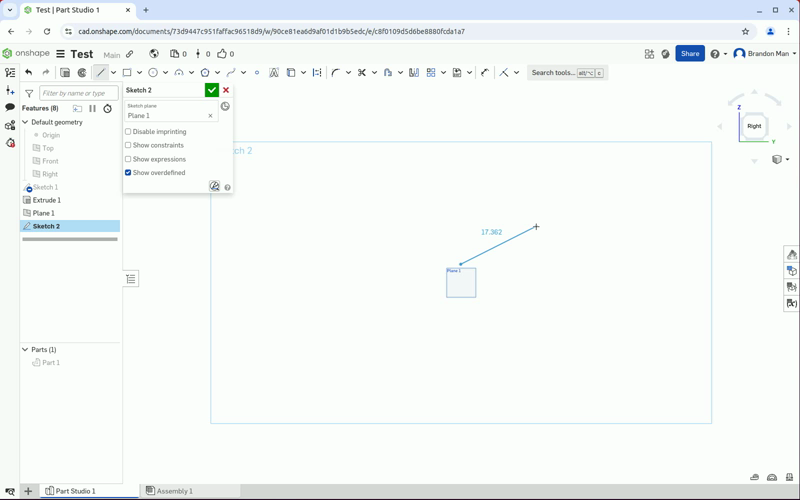
key_up(shift)
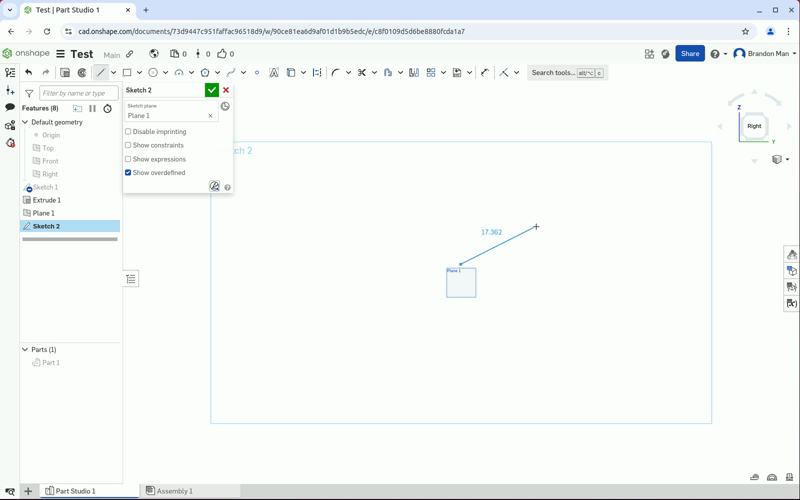
key_down(shift)
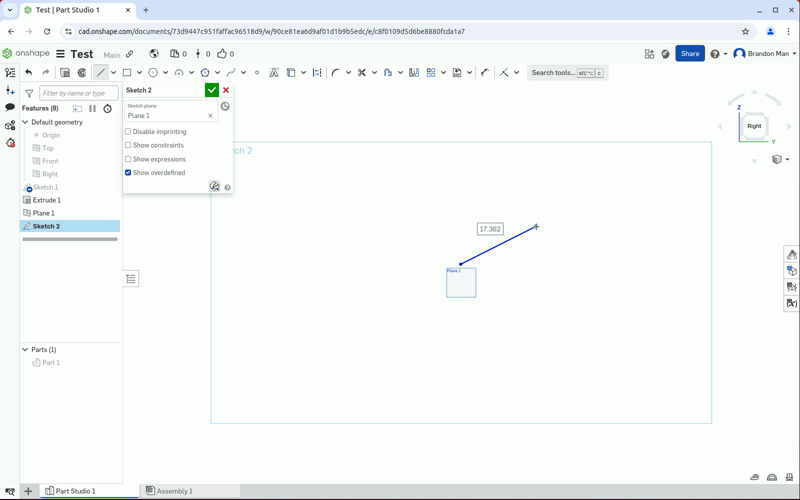
mouse_move(566, 226)
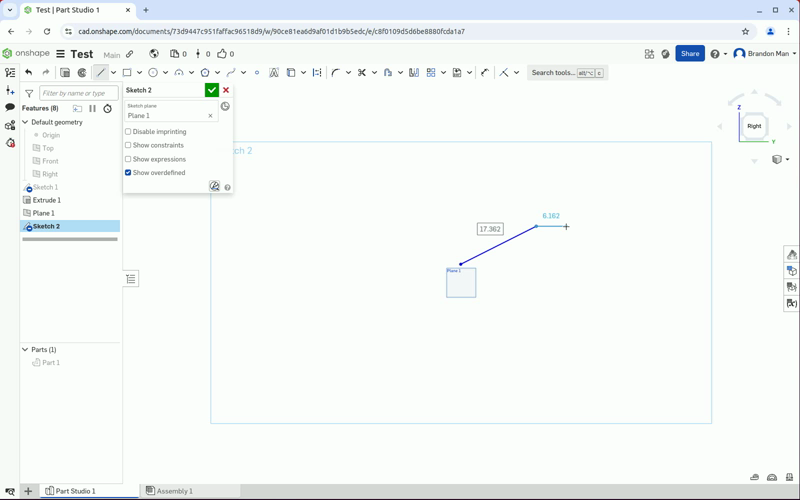
mouse_move(536, 207)
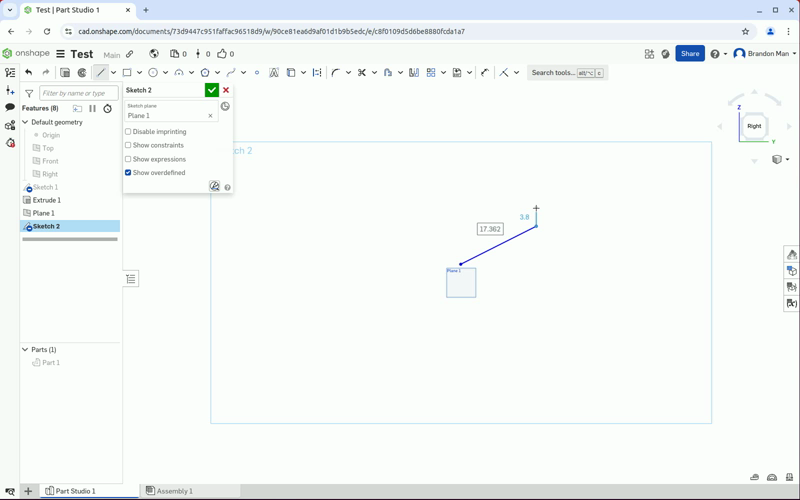
click(536, 207)
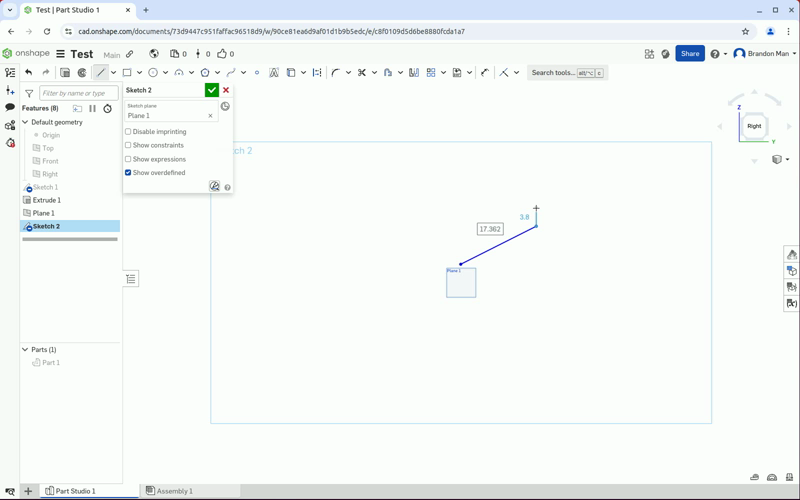
key_up(shift)
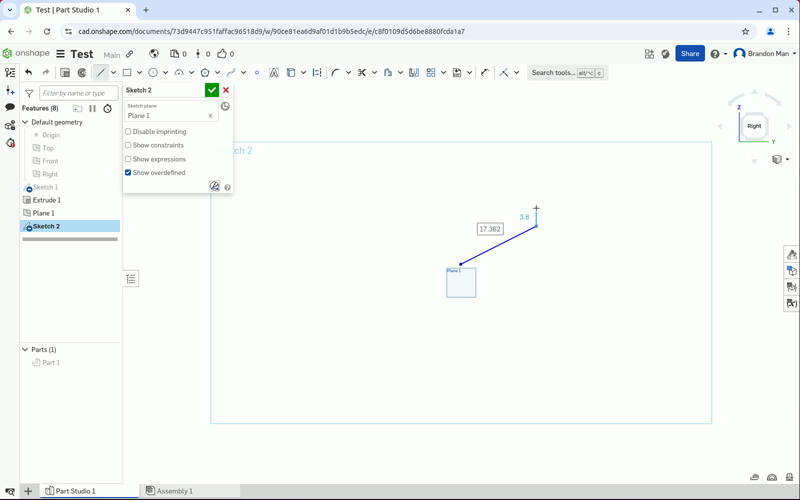
key_down(shift)
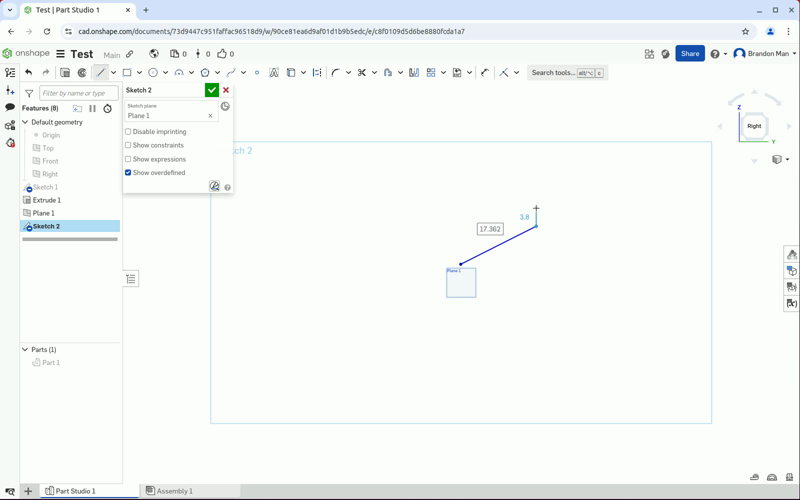
mouse_move(460, 207)
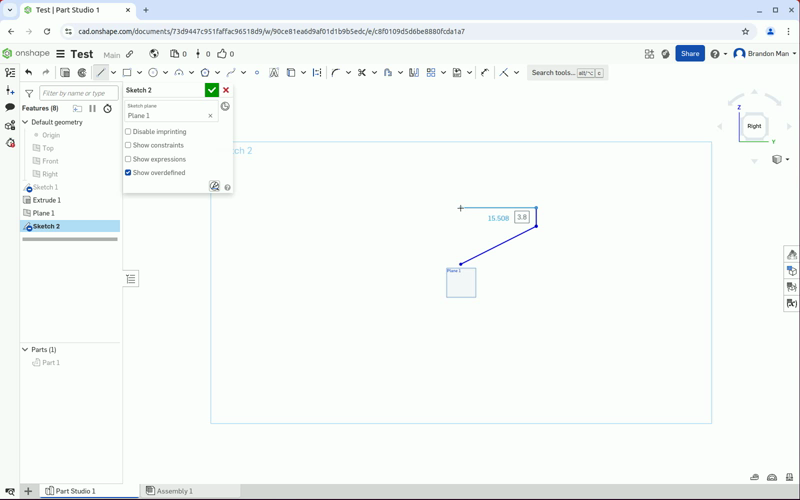
click(460, 207)
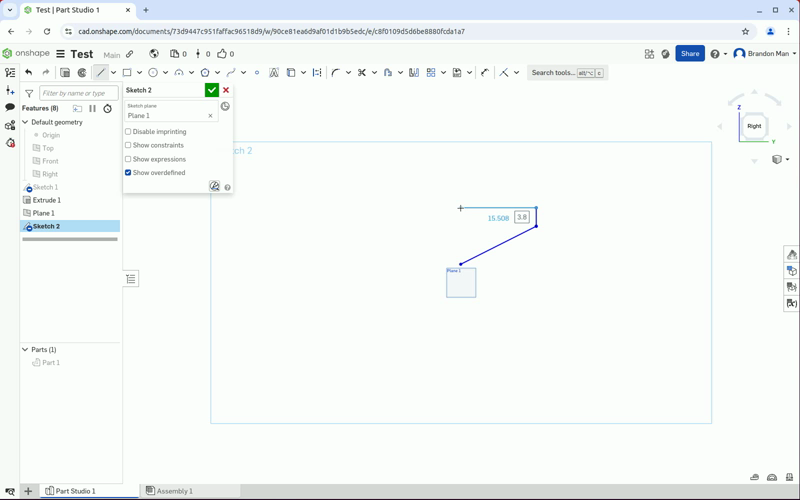
key_up(shift)
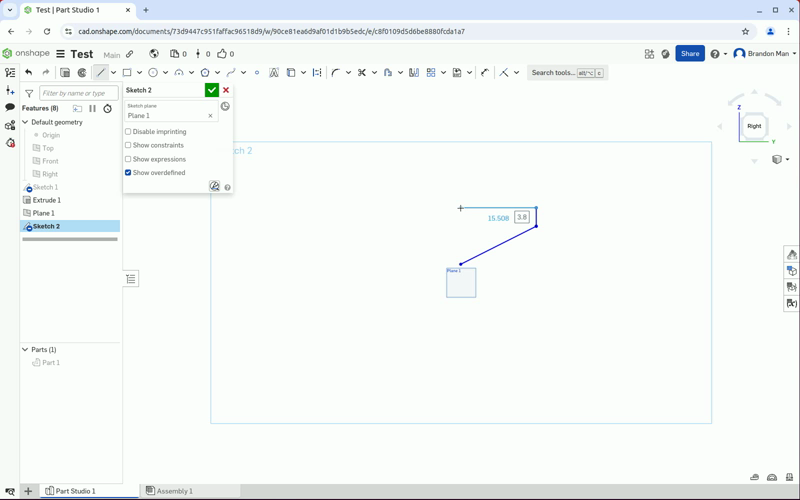
mouse_move(490, 207)
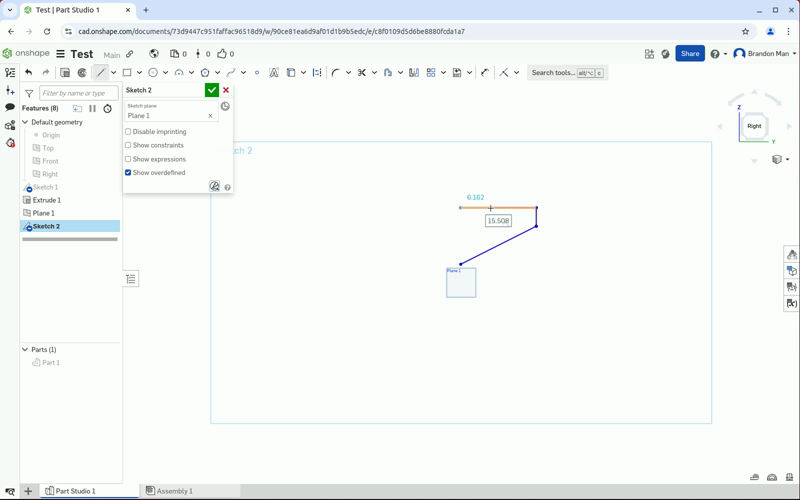
key_down(shift)
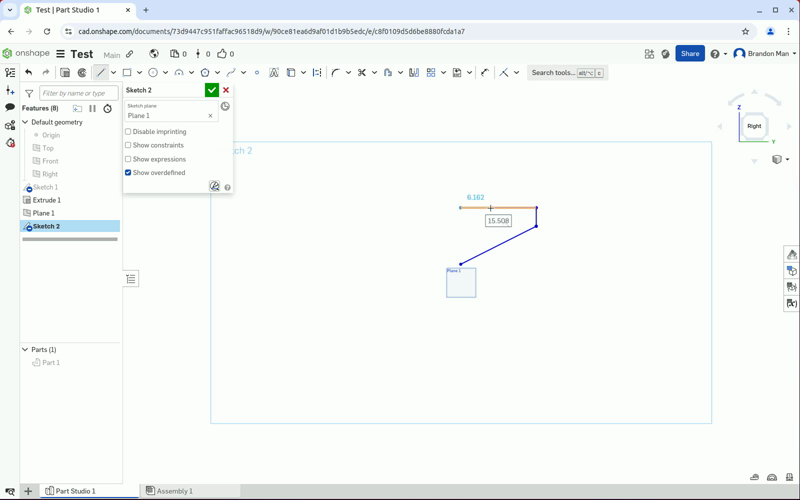
mouse_move(460, 264)
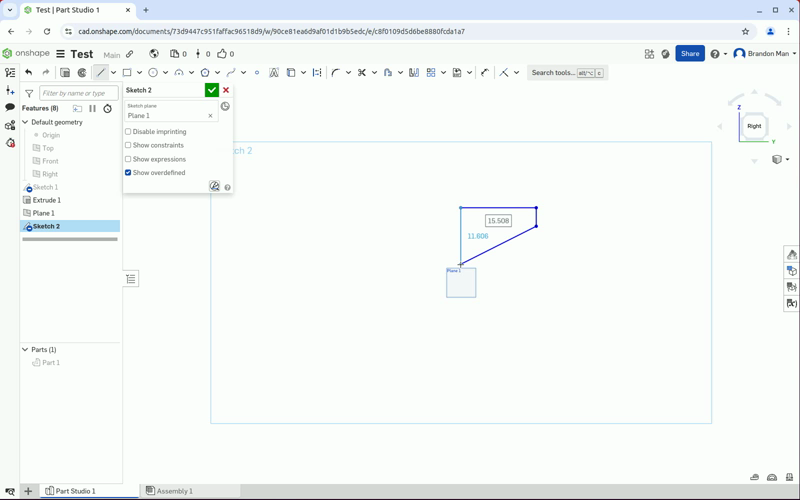
key_up(shift)
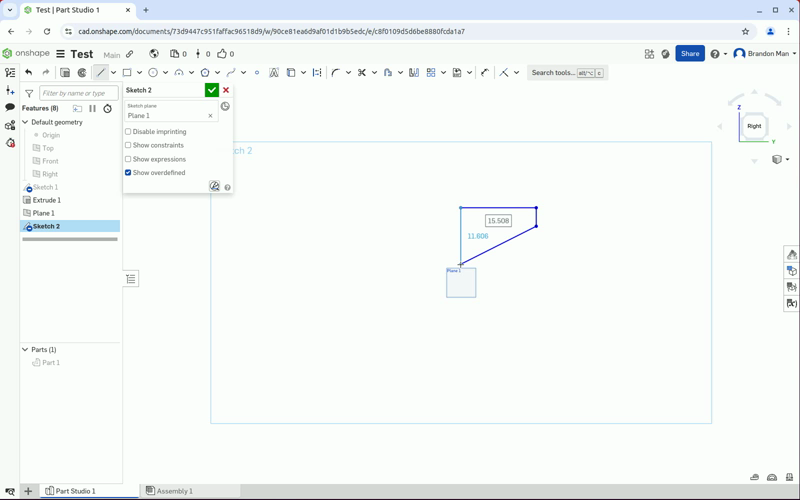
click(460, 264)
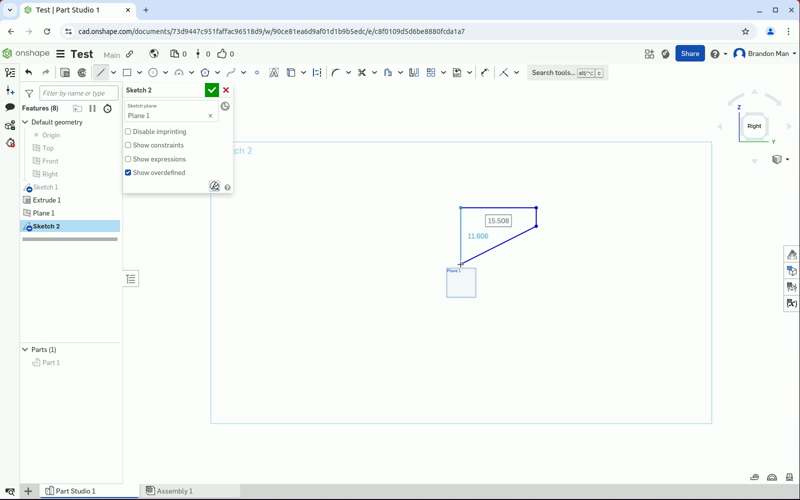
key(esc)
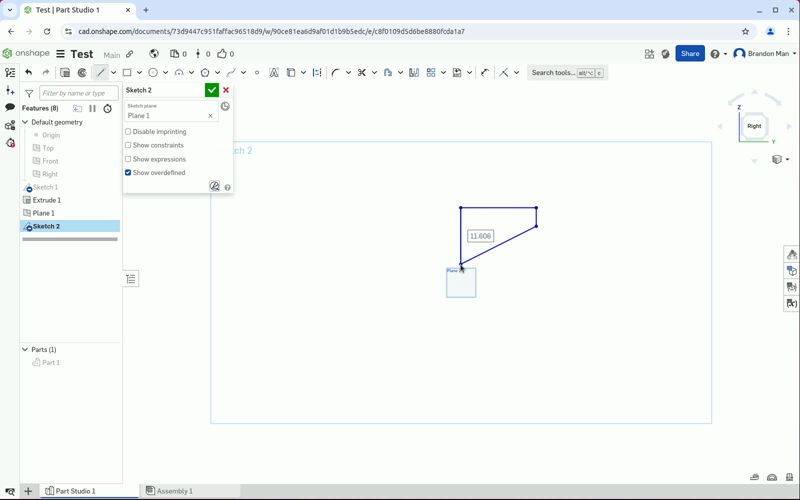
mouse_move(478, 241)
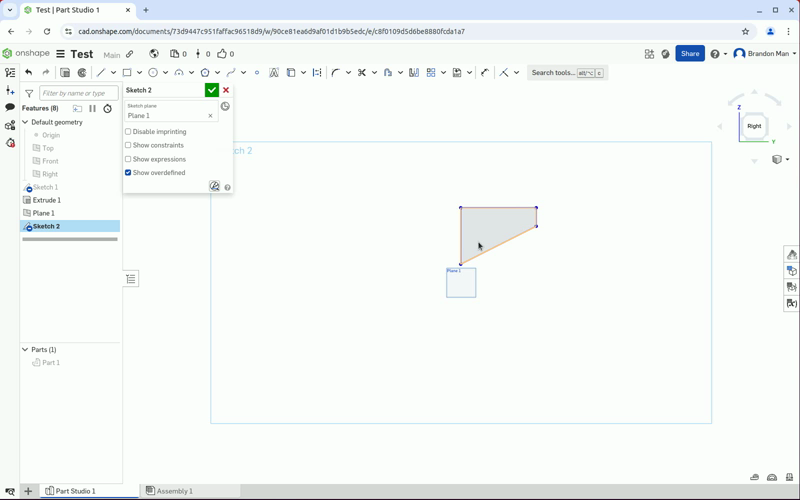
click(478, 241)
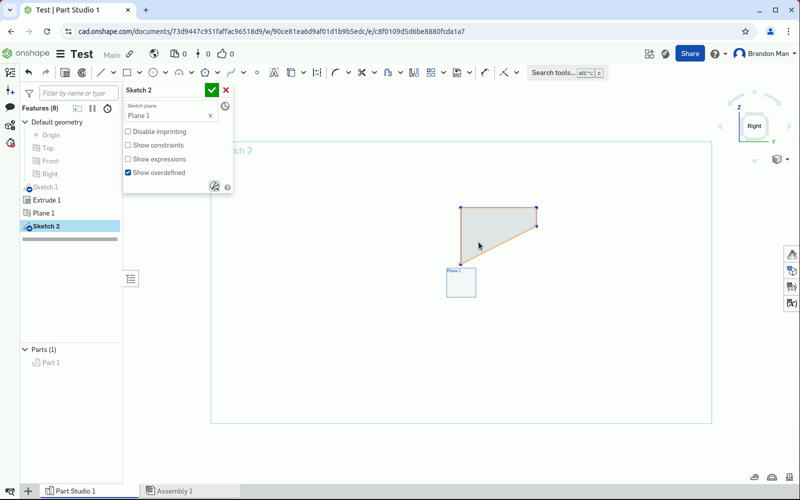
mouse_move(73, 352)
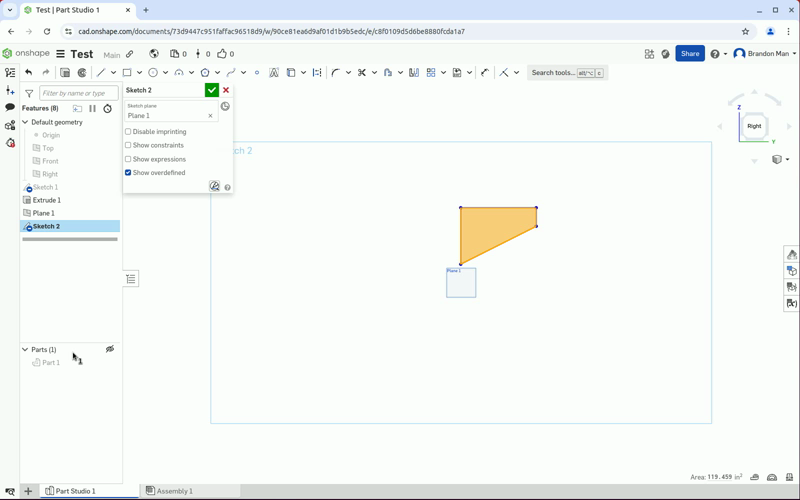
key(shift+y)
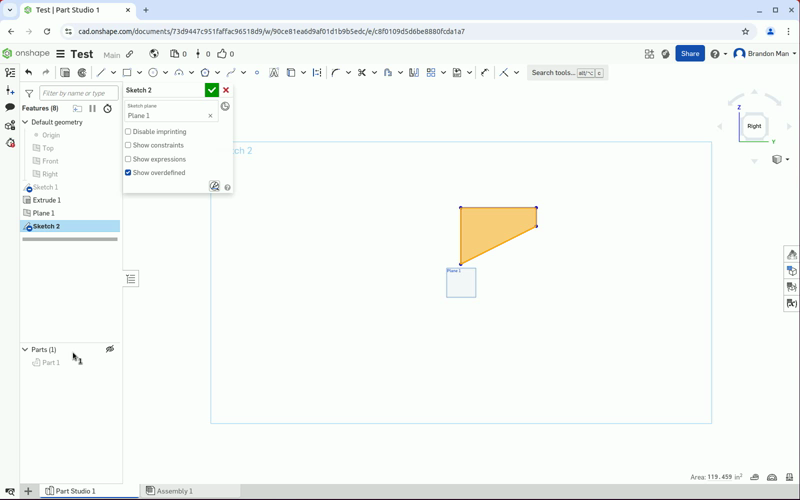
key(shift+e)
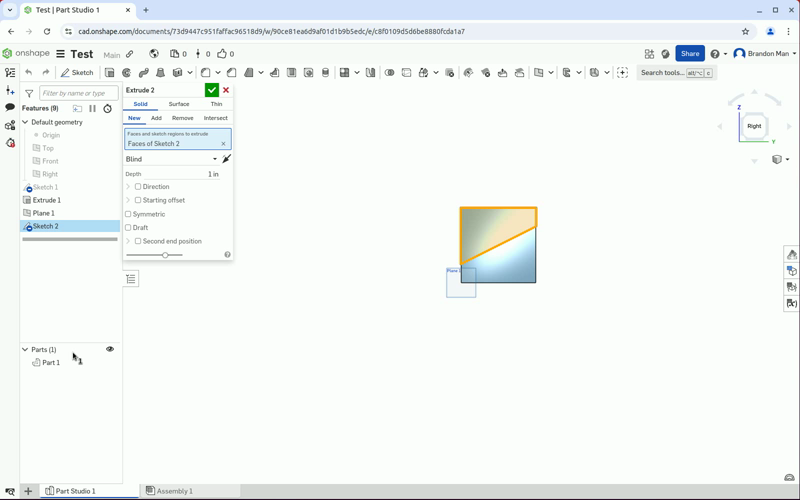
mouse_move(143, 106)
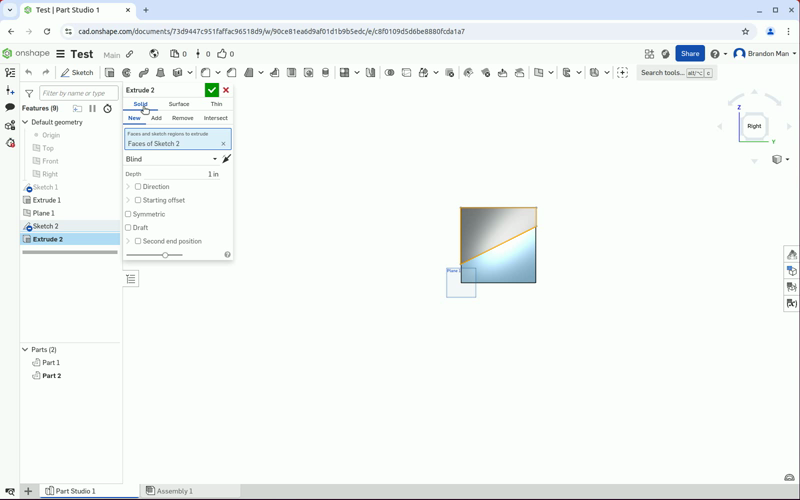
click(143, 106)
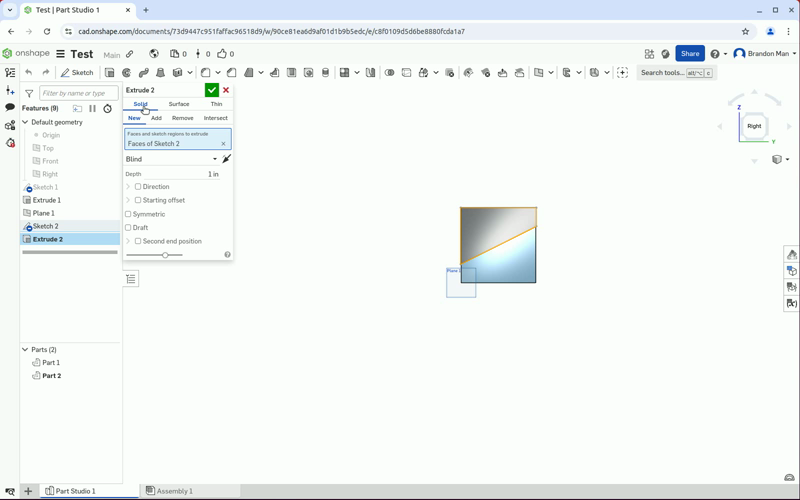
mouse_move(186, 120)
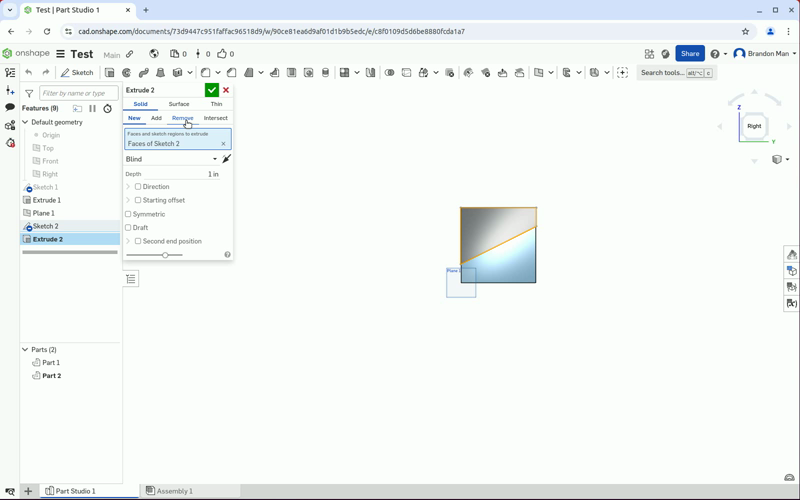
click(186, 120)
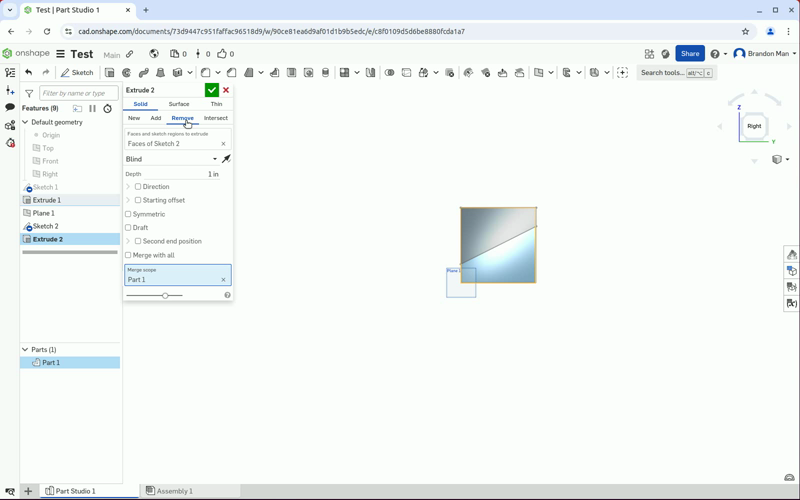
key(tab, 4)
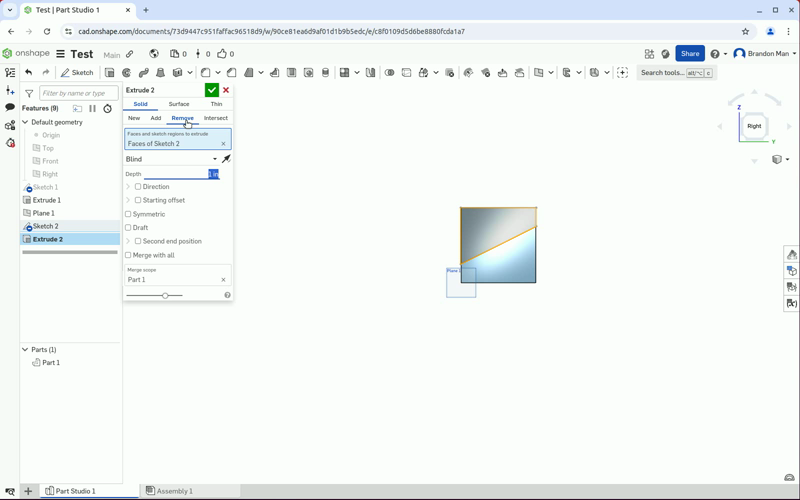
text(19.257)
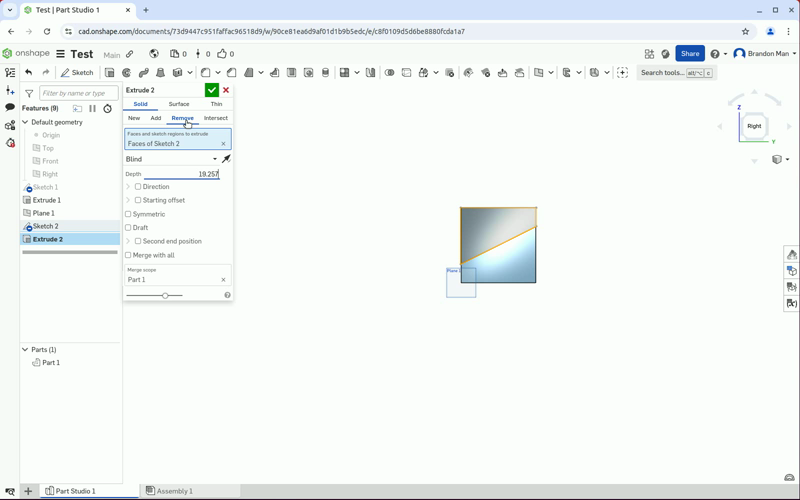
key(tab, 3)
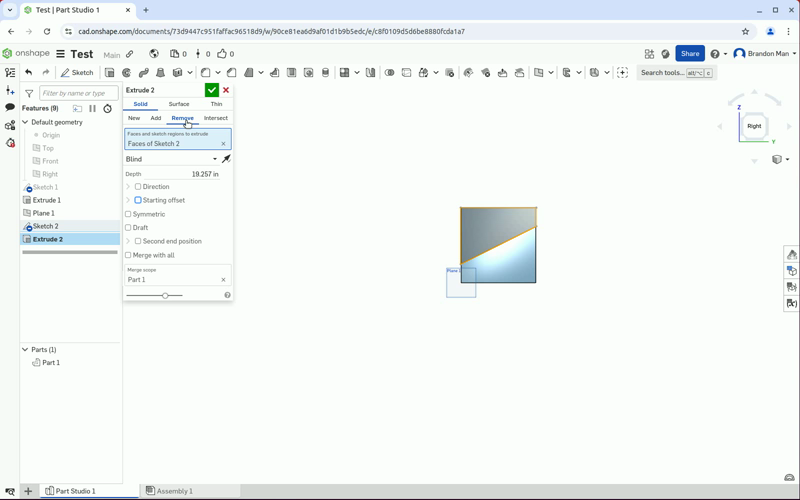
key(tab, 2)
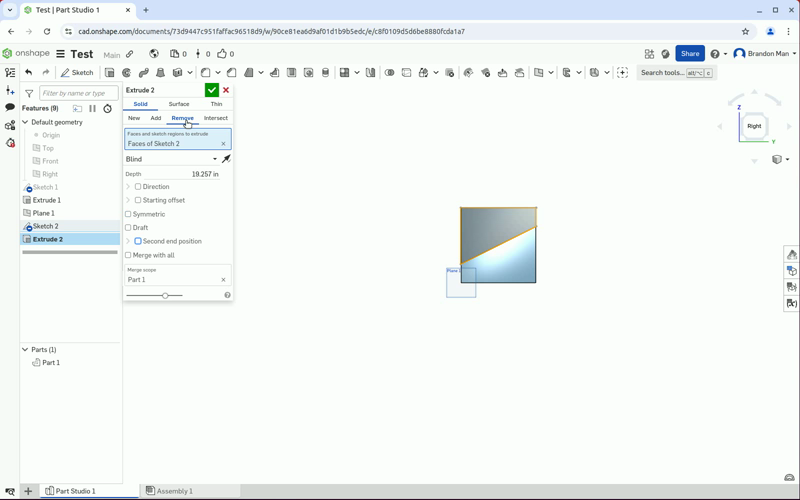
key(space)
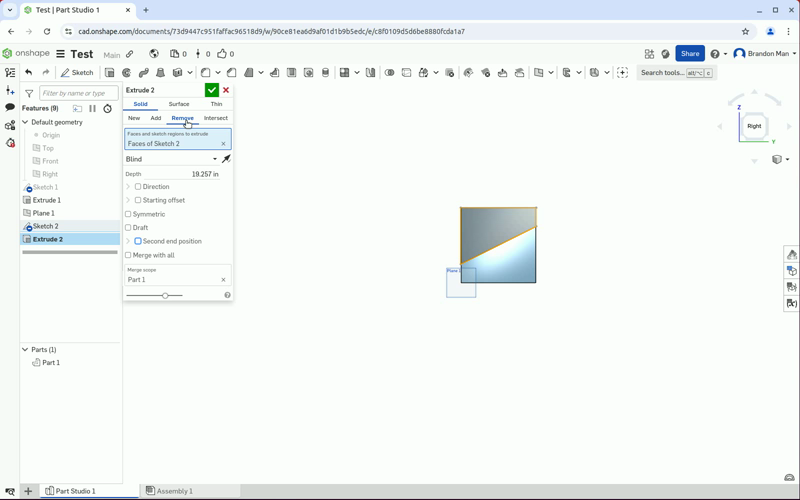
key(tab, 3)
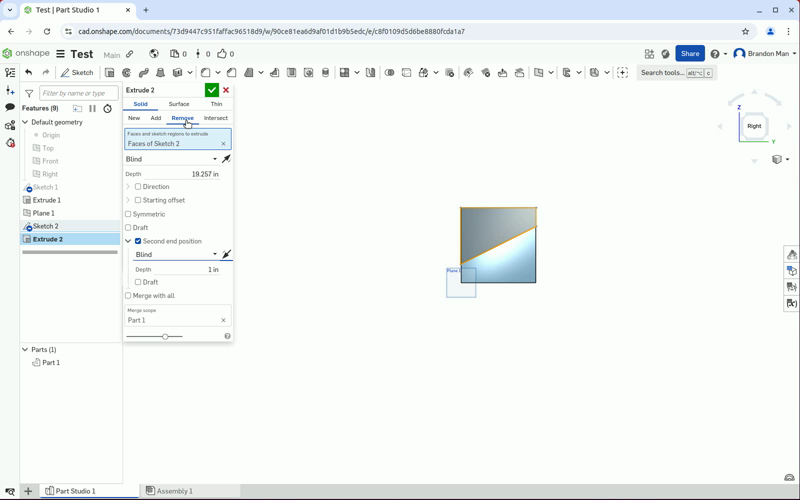
text(3.851)
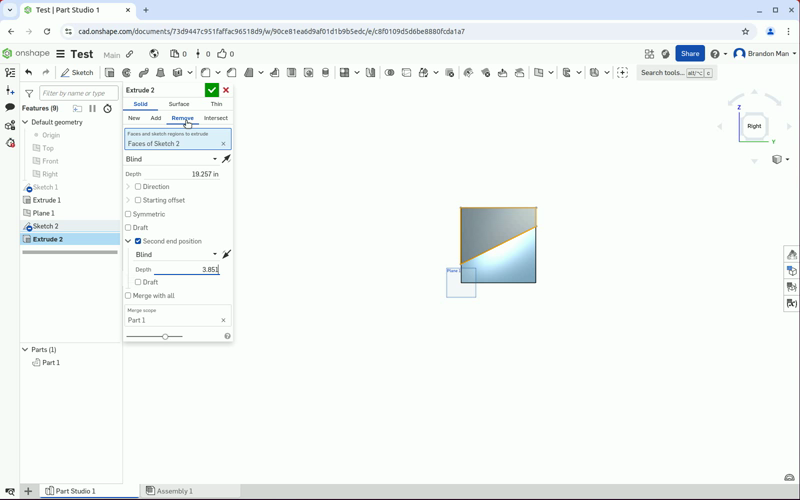
key(tab, 2)
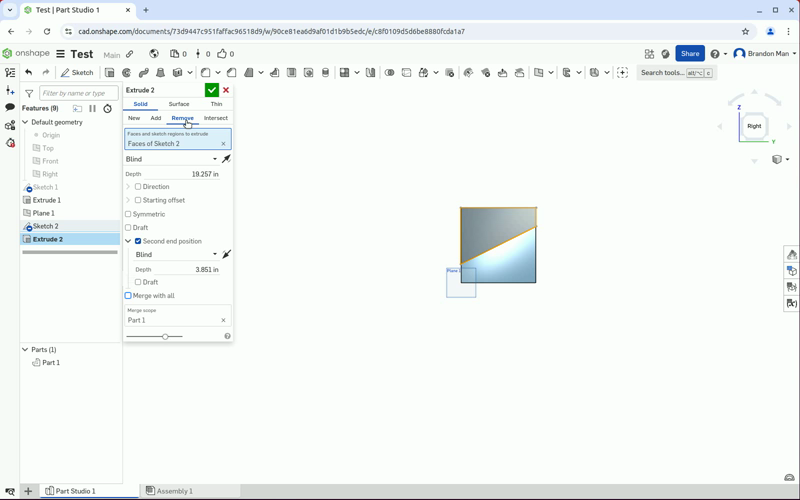
key(space)
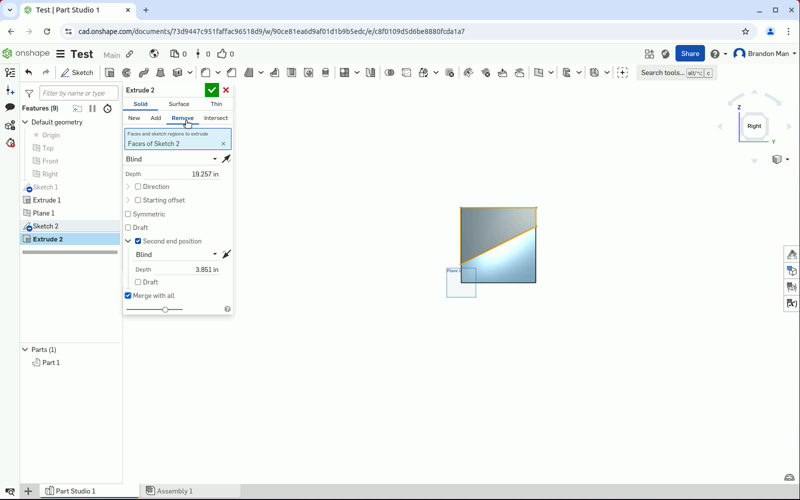
key(enter)
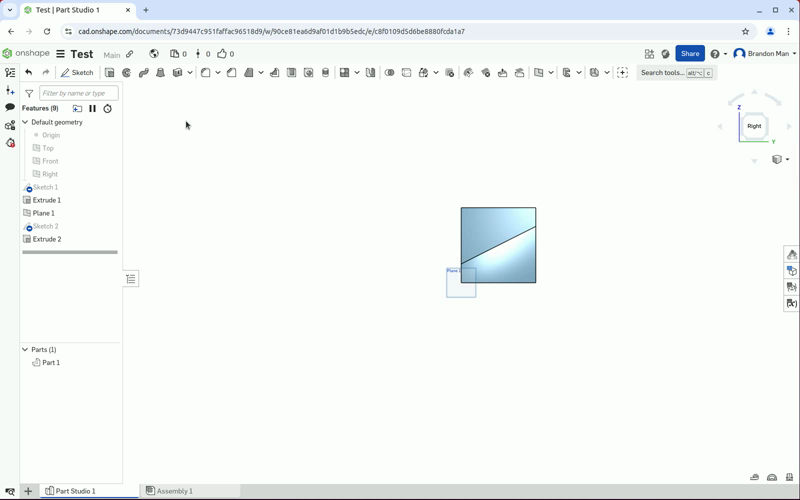
key(shift+h)
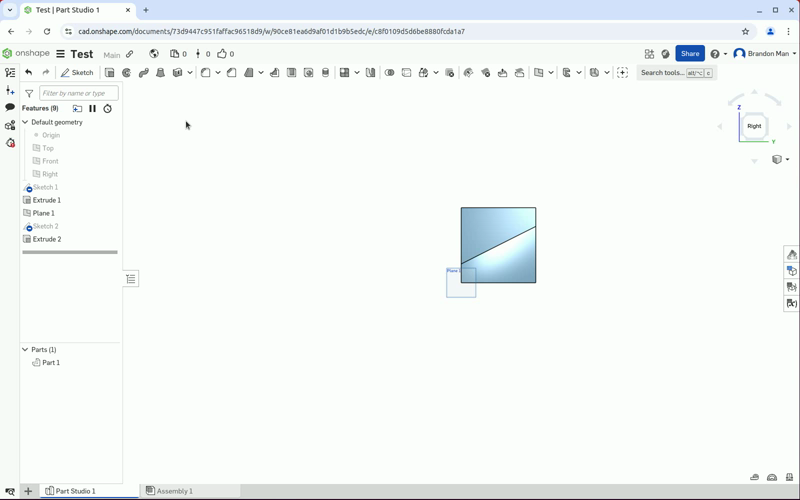
key(shift+h)
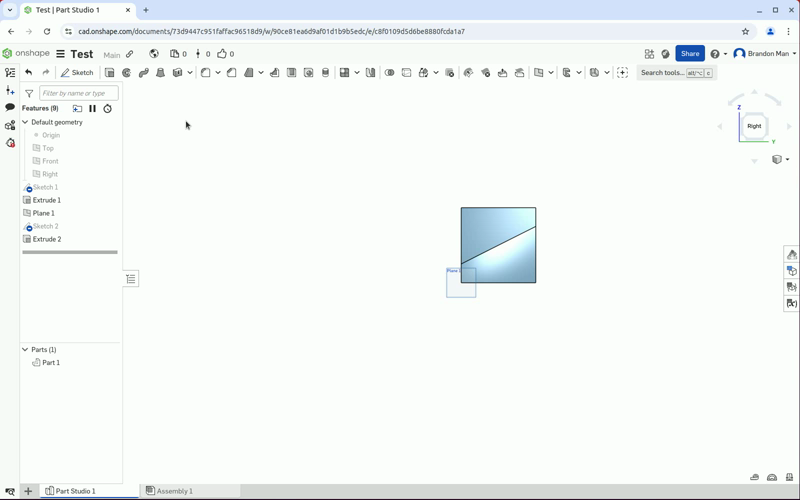
key(shift+7)
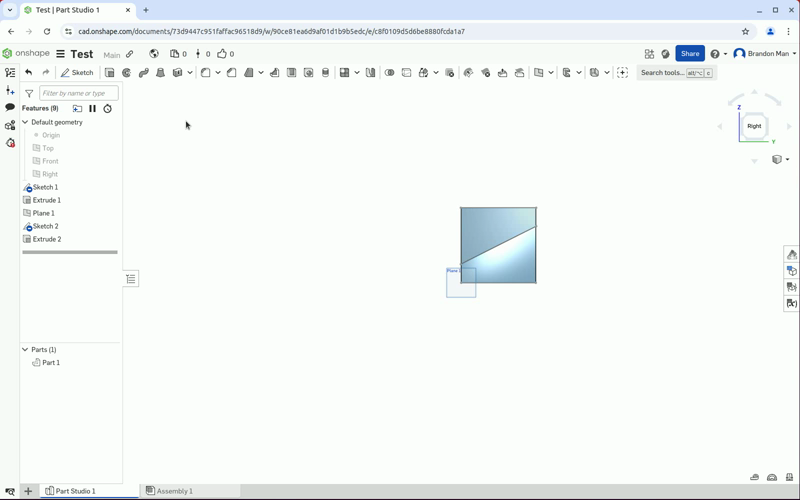
key(right, 2)
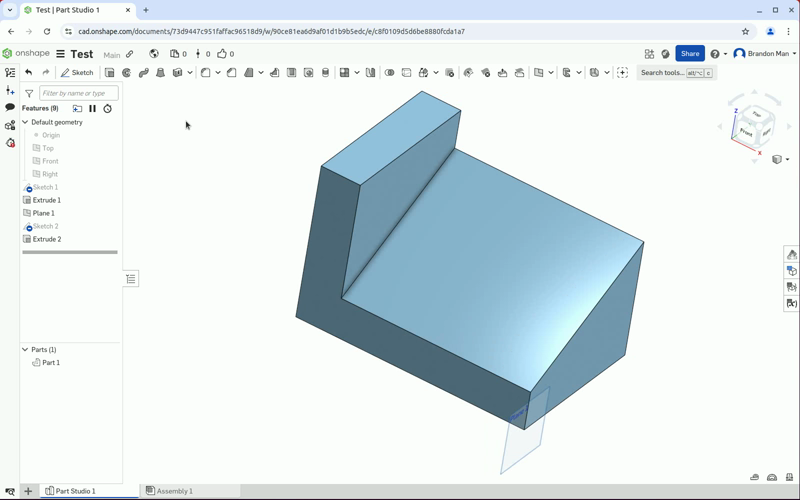
key(down, 2)
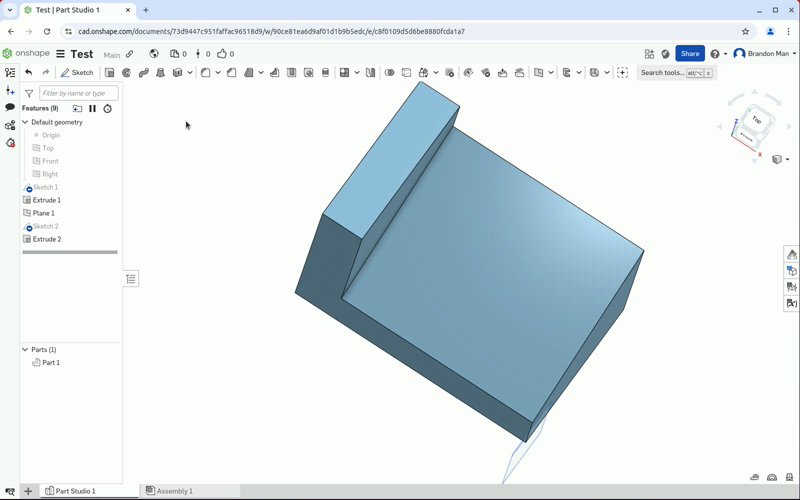
key(up, 2)
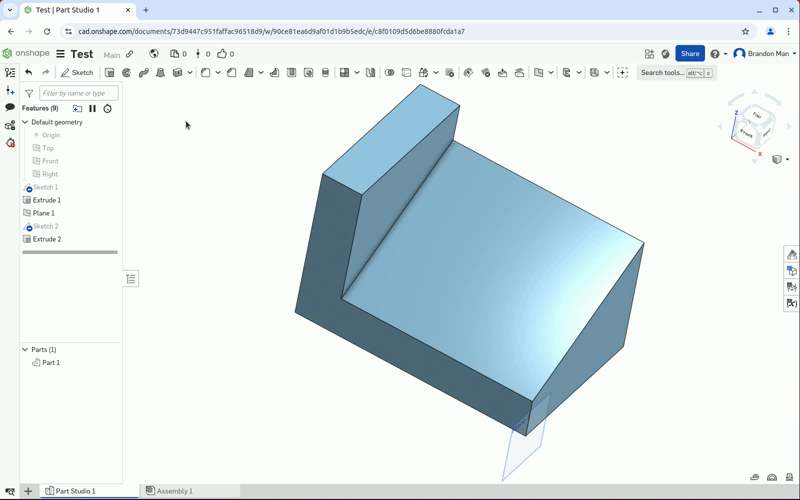
key(left, 2)
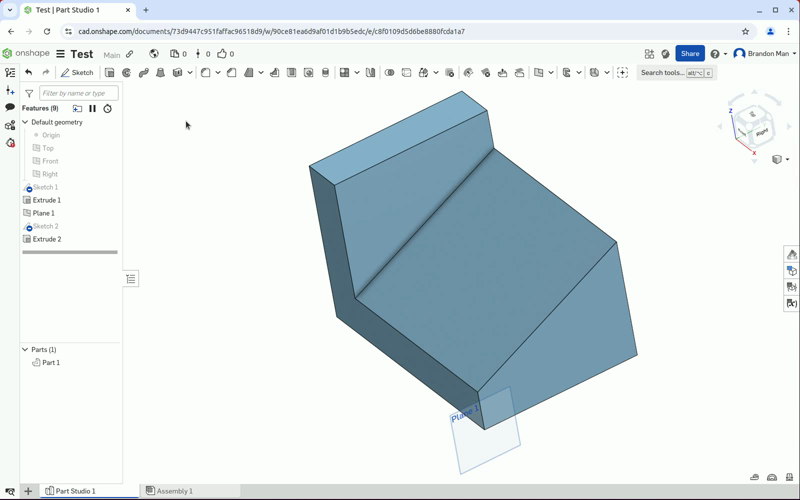
mouse_move(73, 189)
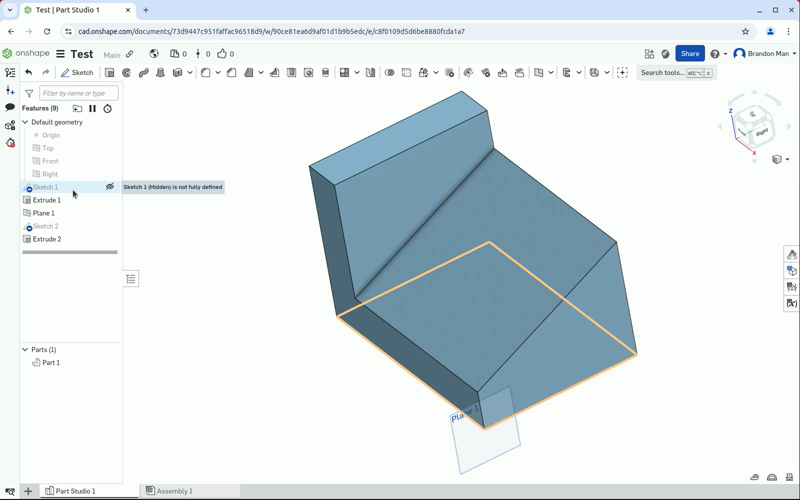
click(73, 189)